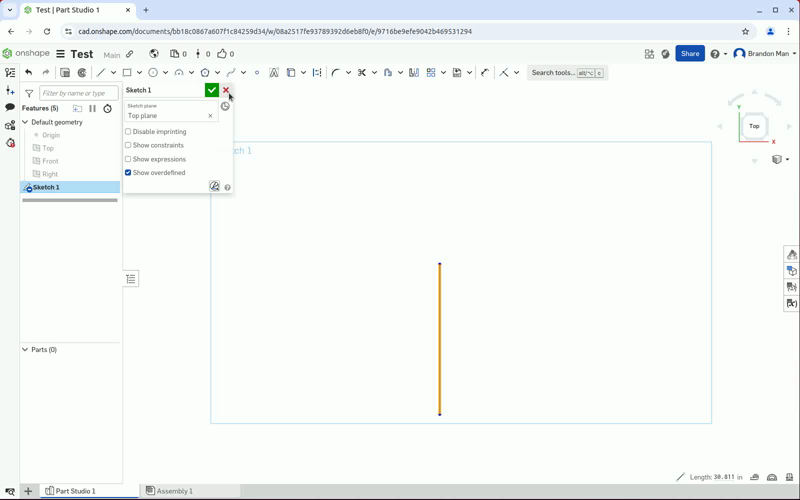
key(shift+h)
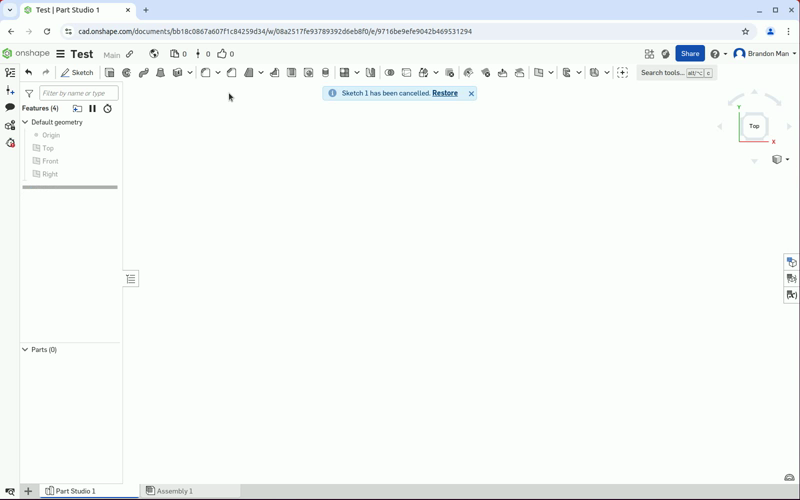
mouse_move(73, 352)
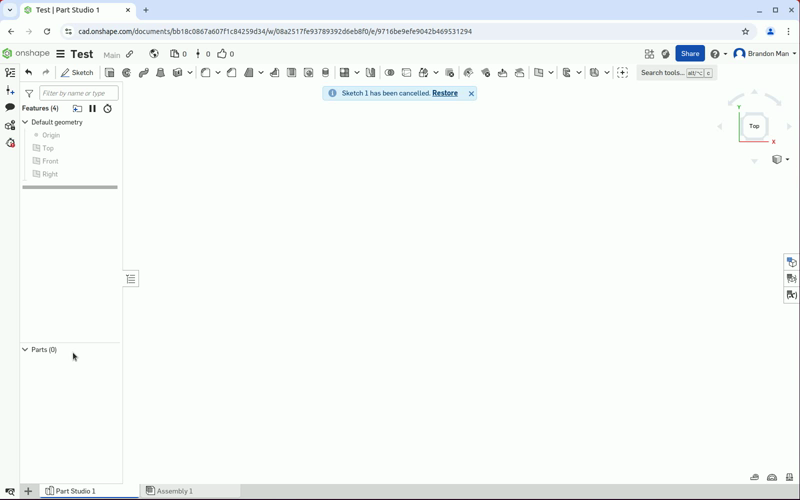
key(y)
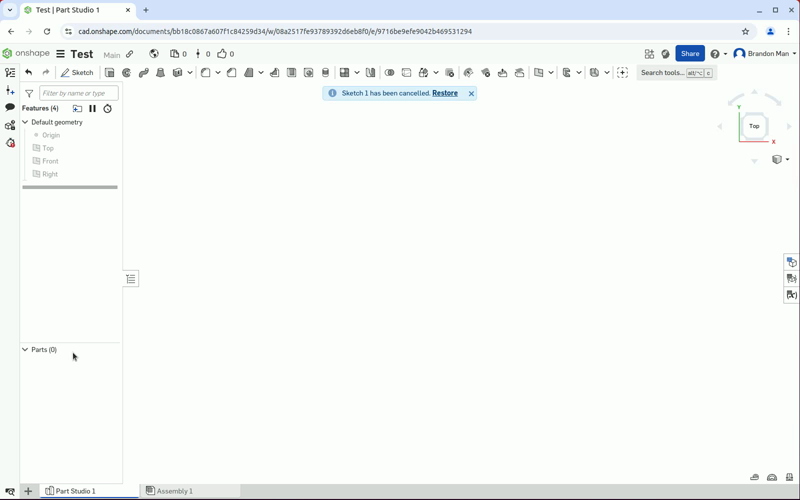
key(shift+p)
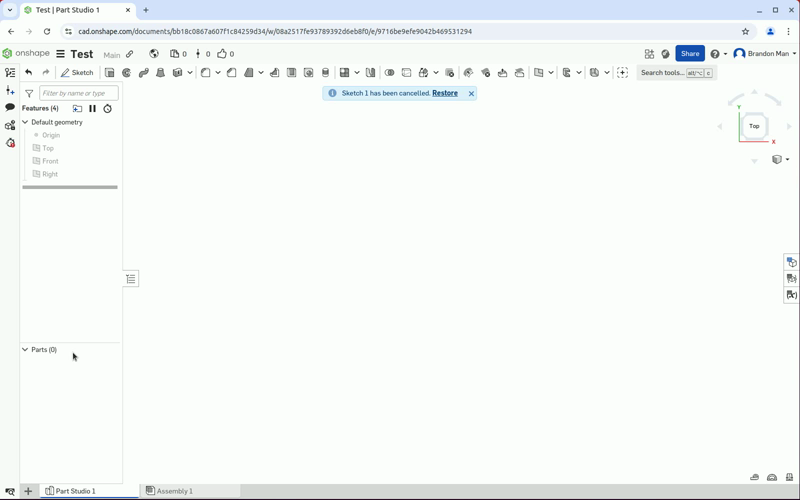
key(space)
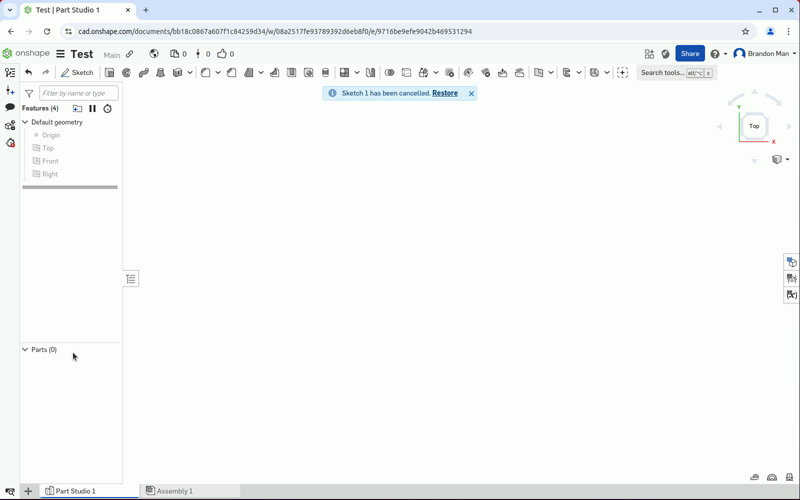
key_down(shift)
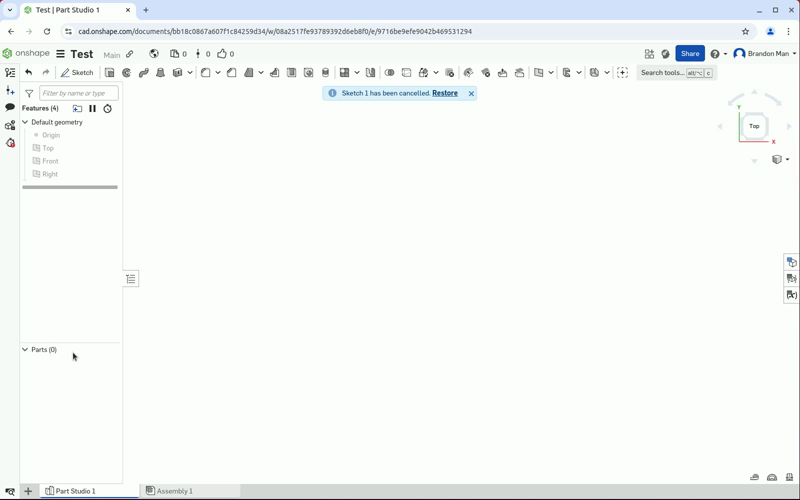
key(up)
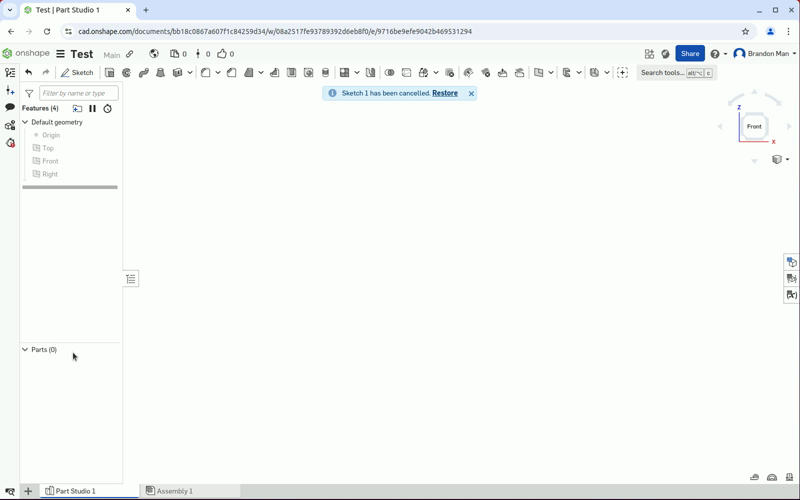
key_up(shift)
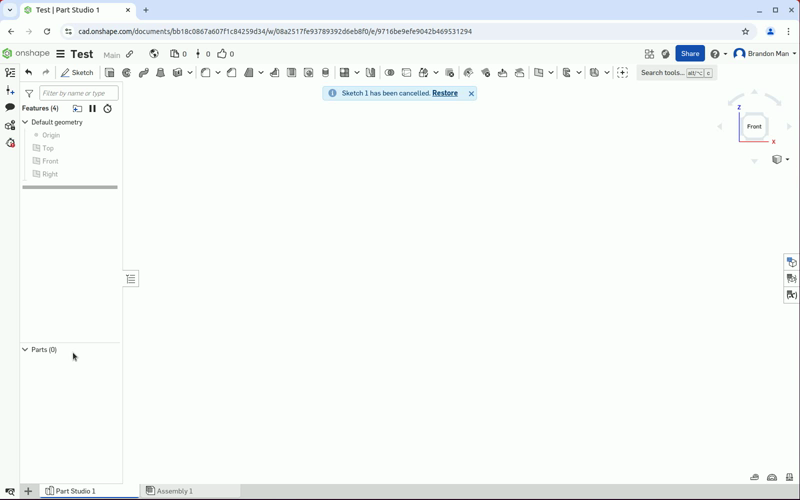
mouse_move(73, 352)
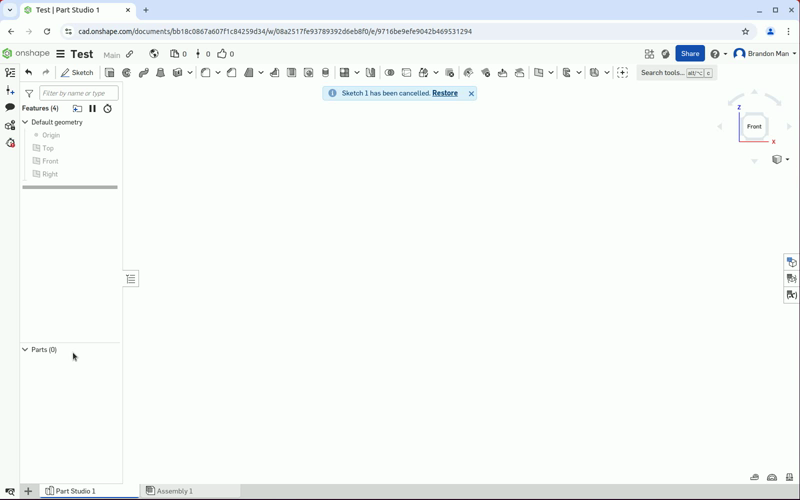
key(shift+y)
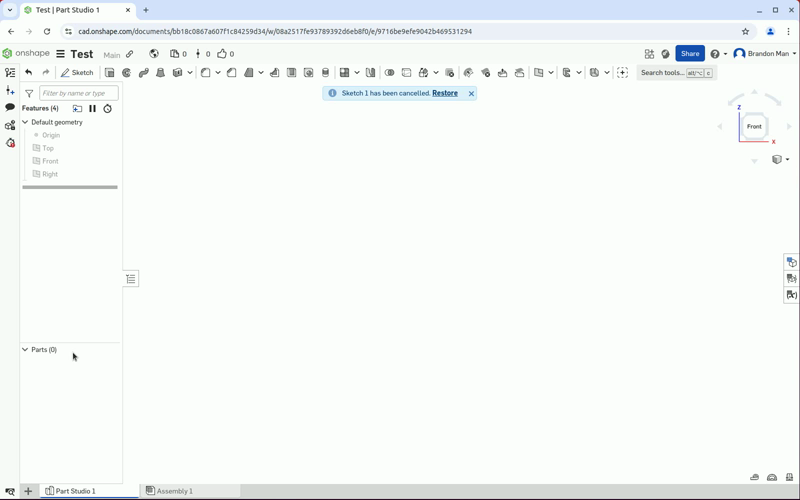
key(shift+s)
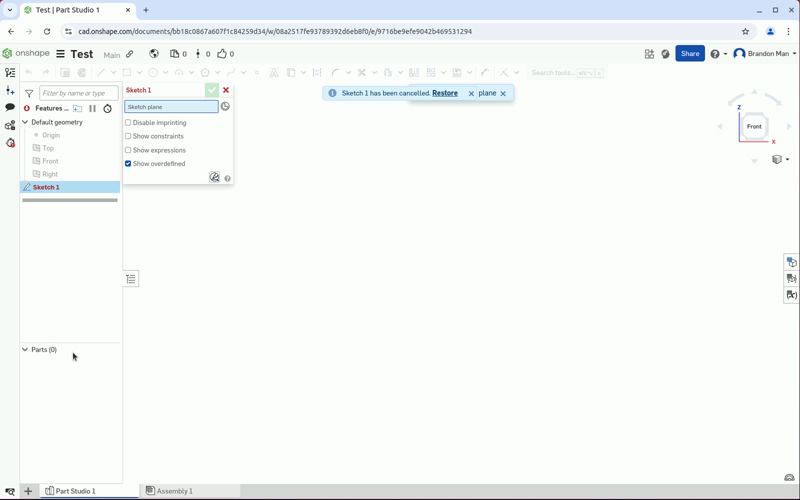
mouse_move(73, 163)
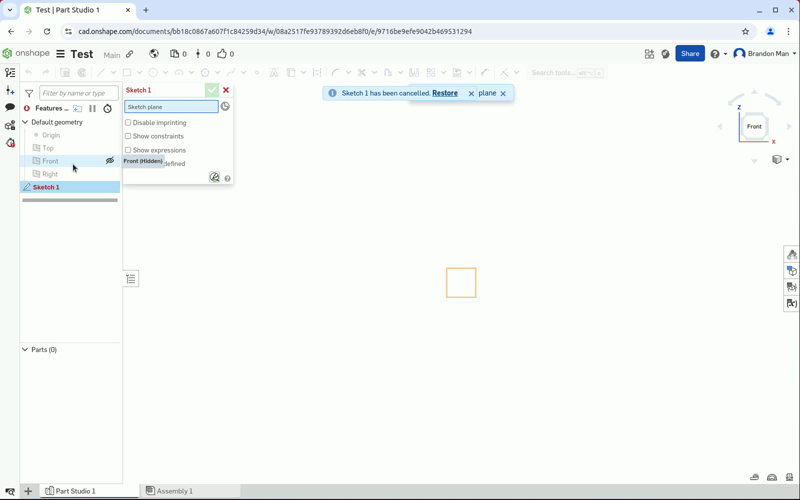
click(73, 163)
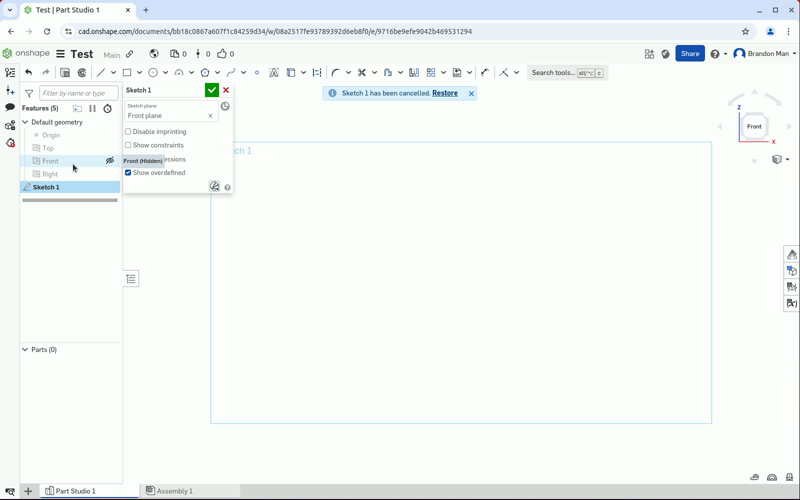
mouse_move(73, 352)
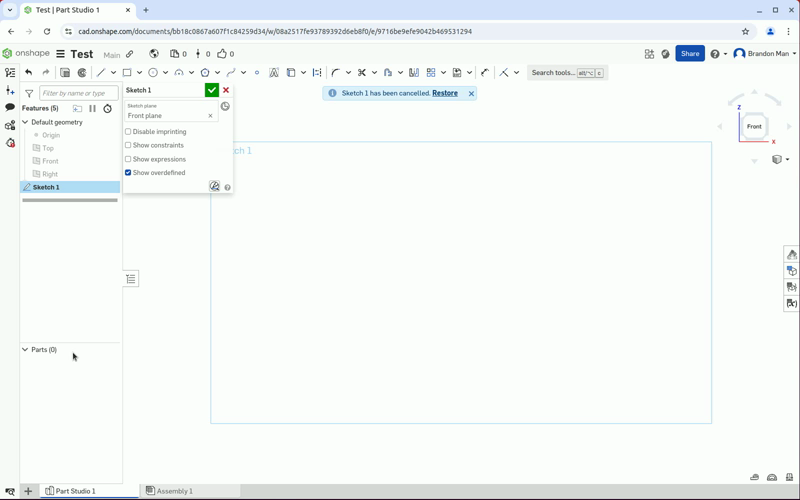
key(y)
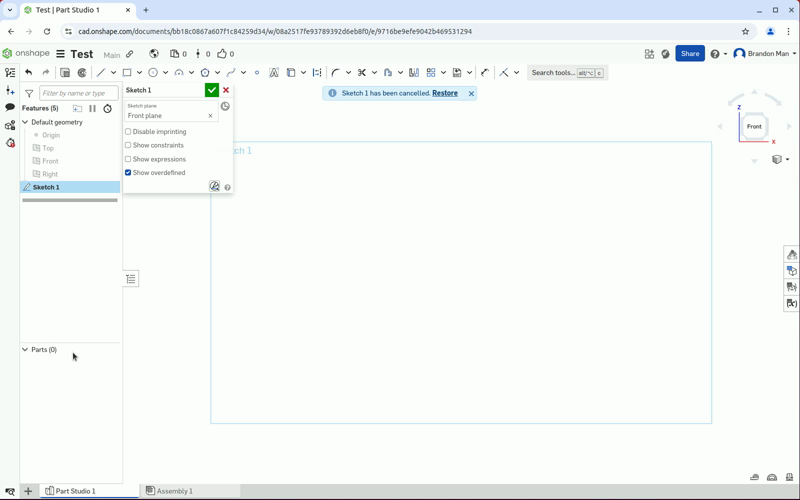
key(c)
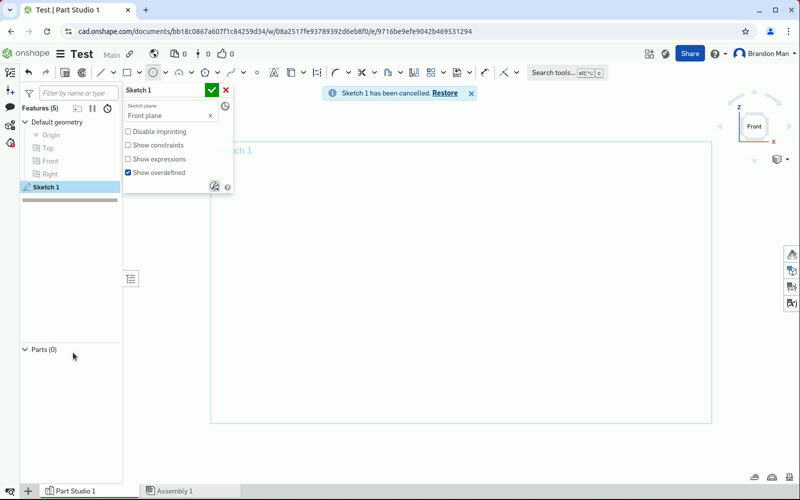
key_down(shift)
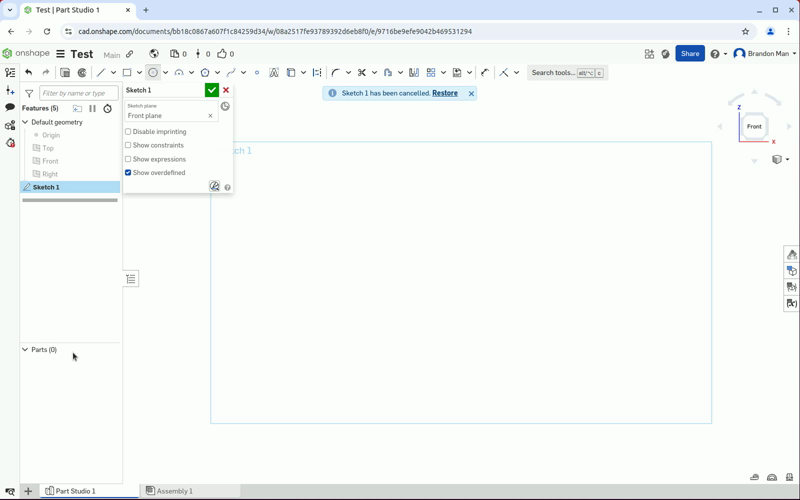
mouse_move(460, 282)
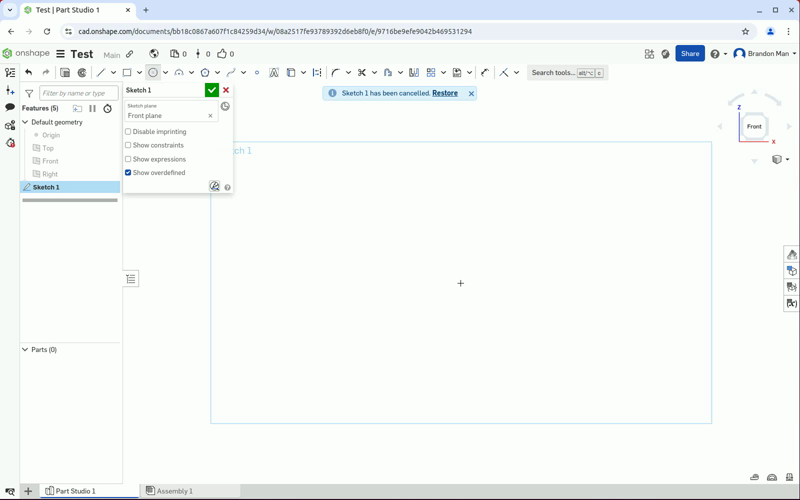
click(460, 282)
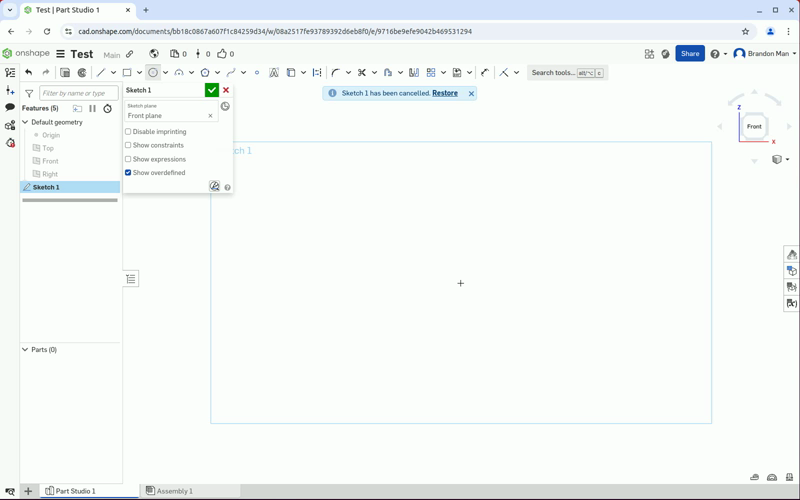
key_up(shift)
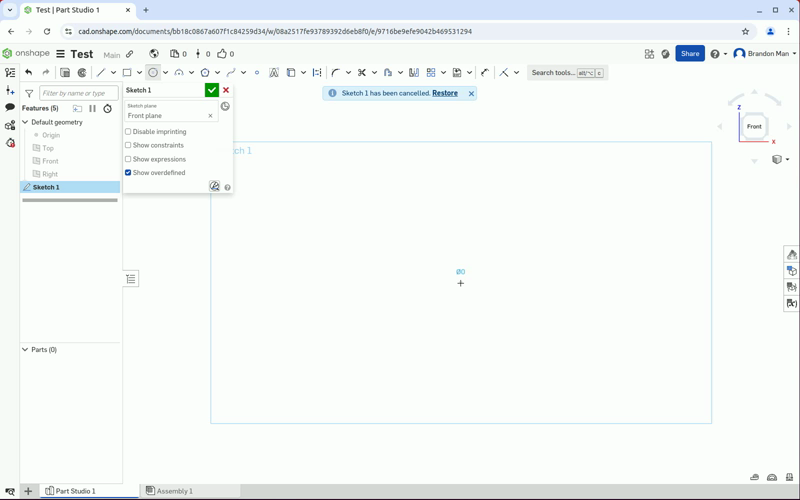
mouse_move(505, 282)
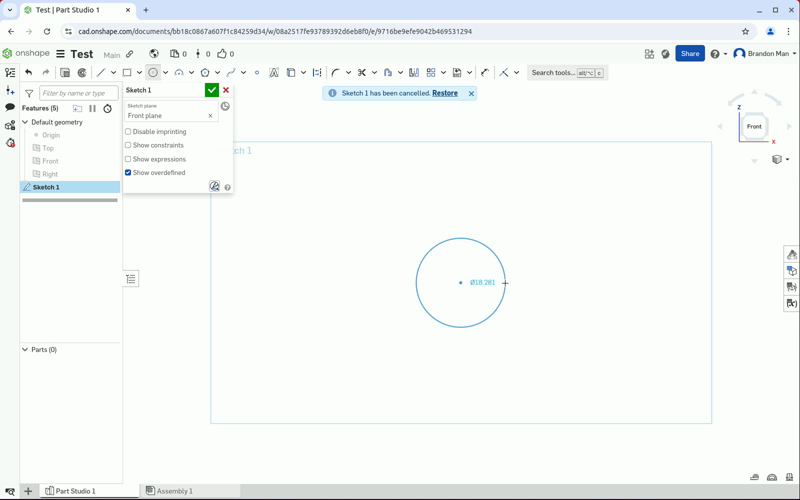
click(505, 282)
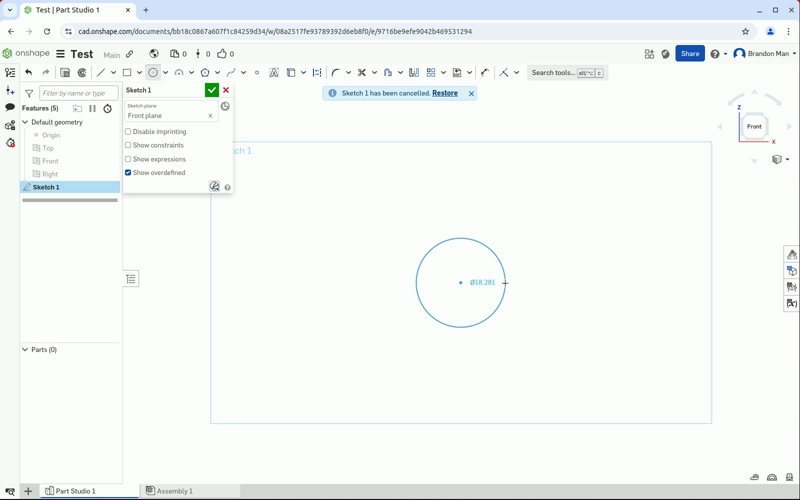
key(esc)
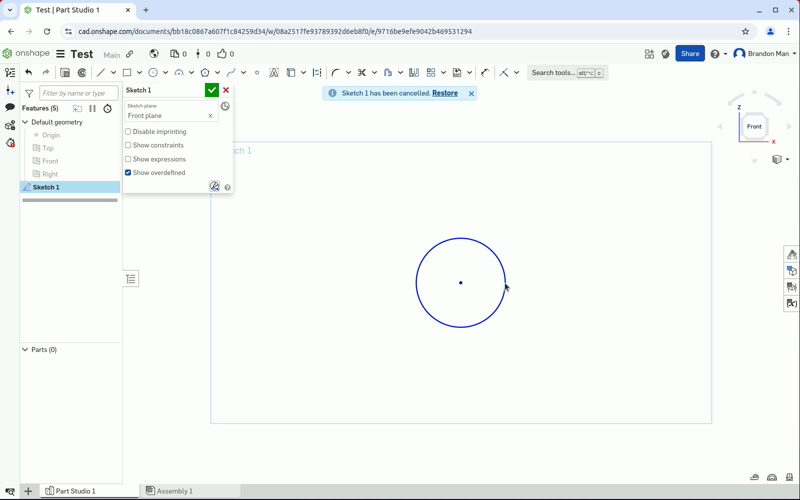
key(c)
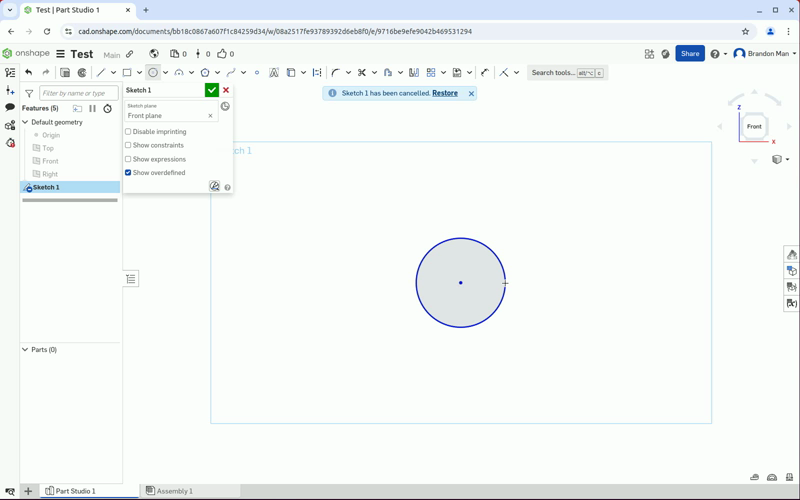
key_down(shift)
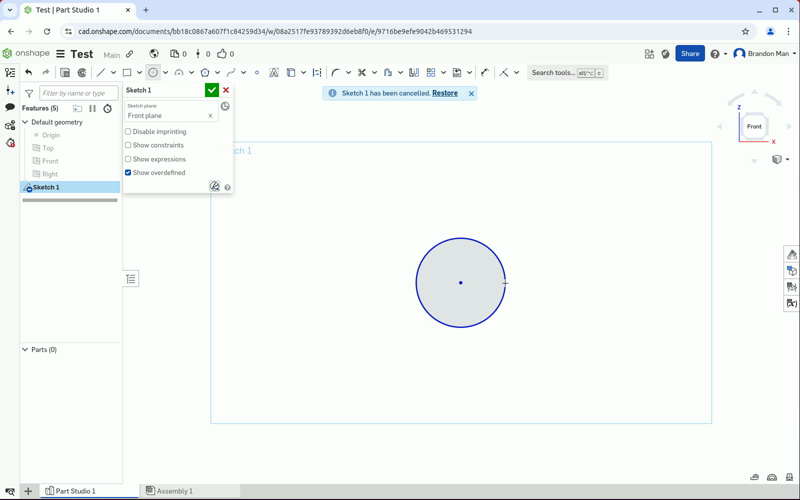
mouse_move(460, 282)
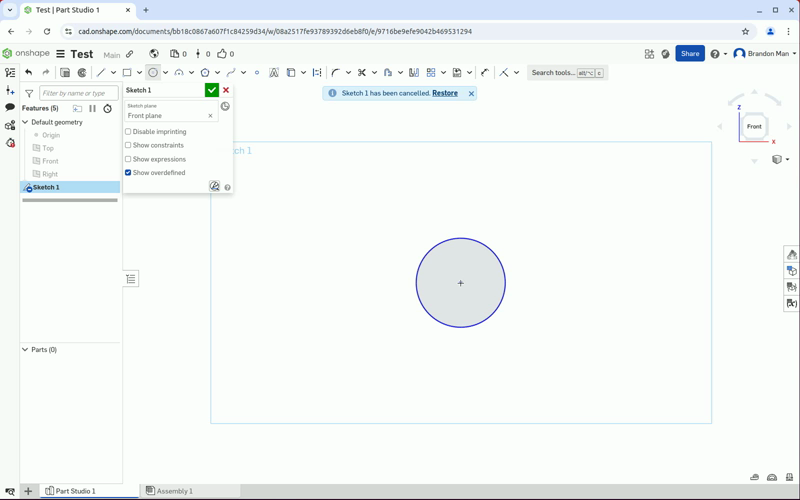
click(460, 282)
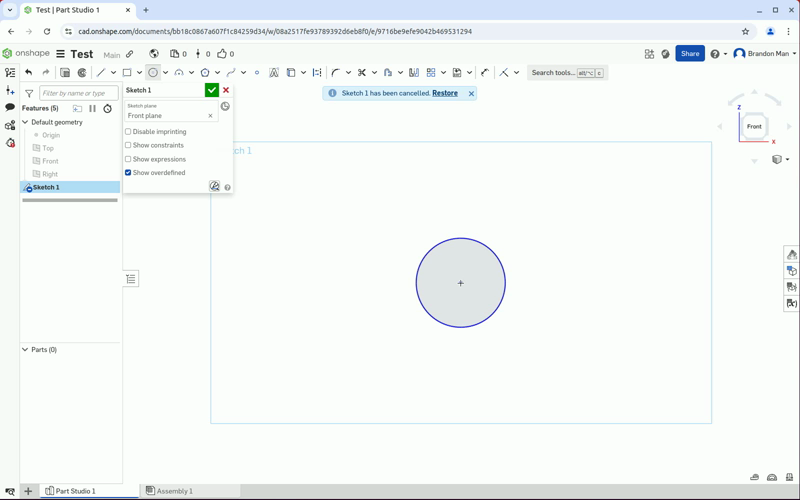
key_up(shift)
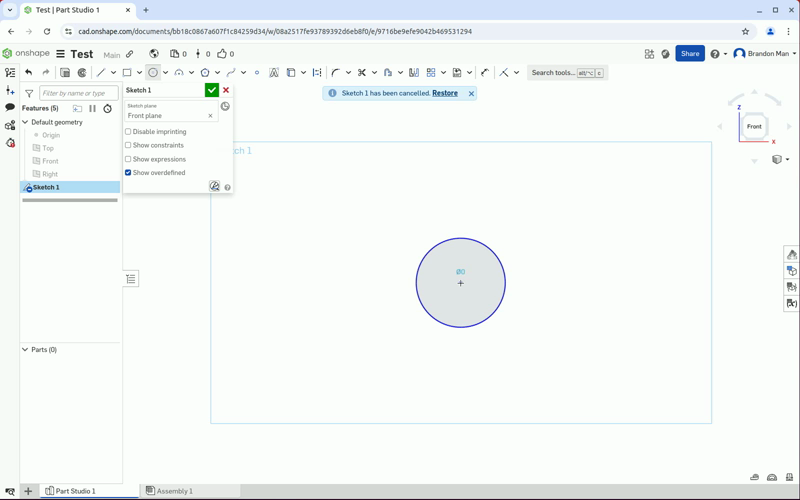
mouse_move(478, 282)
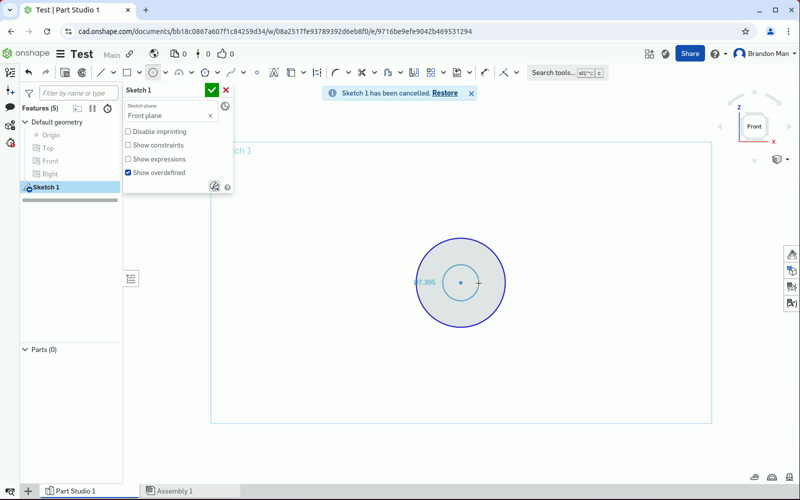
click(478, 282)
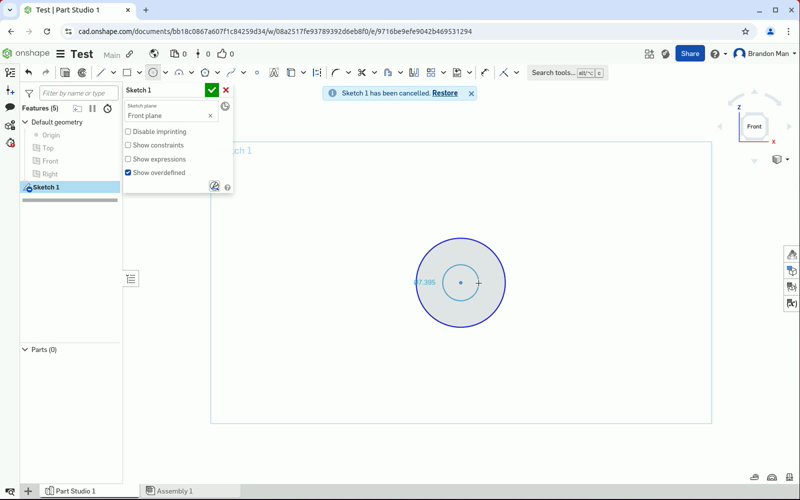
key(esc)
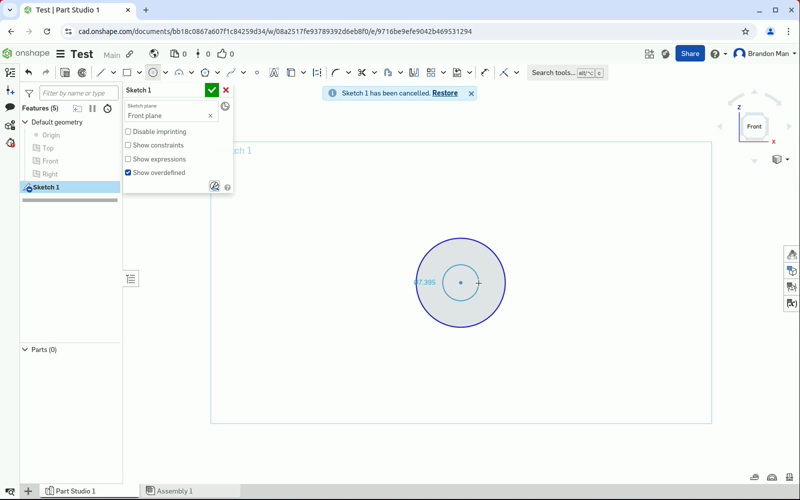
mouse_move(465, 318)
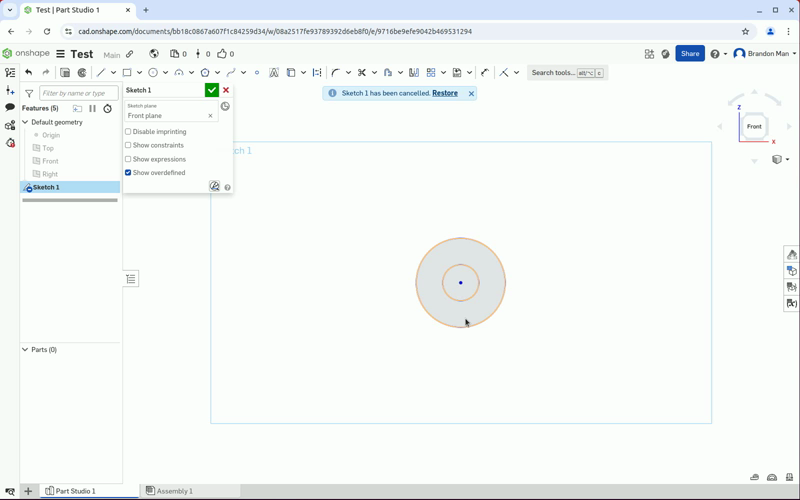
click(465, 318)
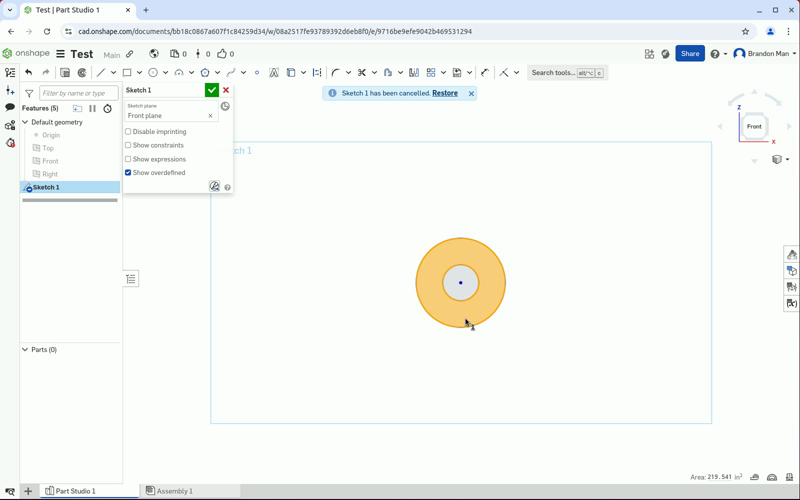
mouse_move(73, 352)
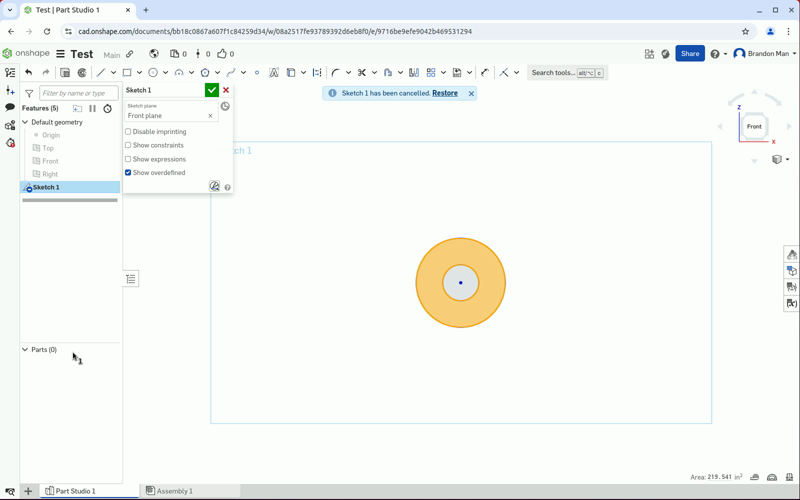
key(shift+y)
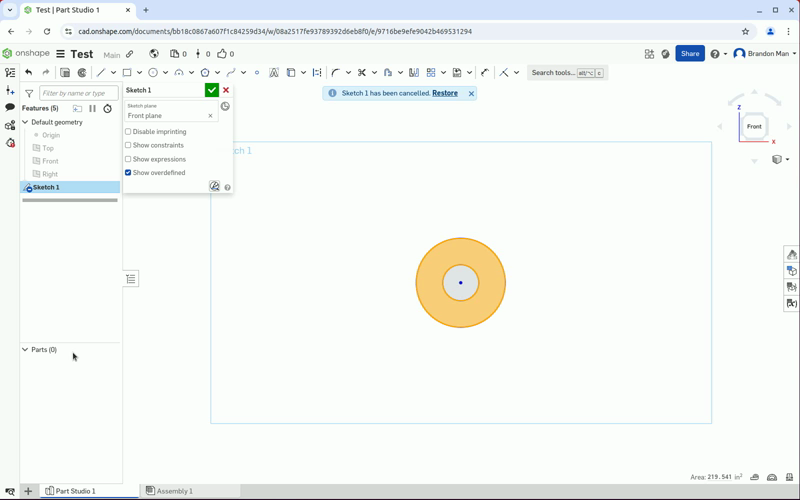
key(shift+e)
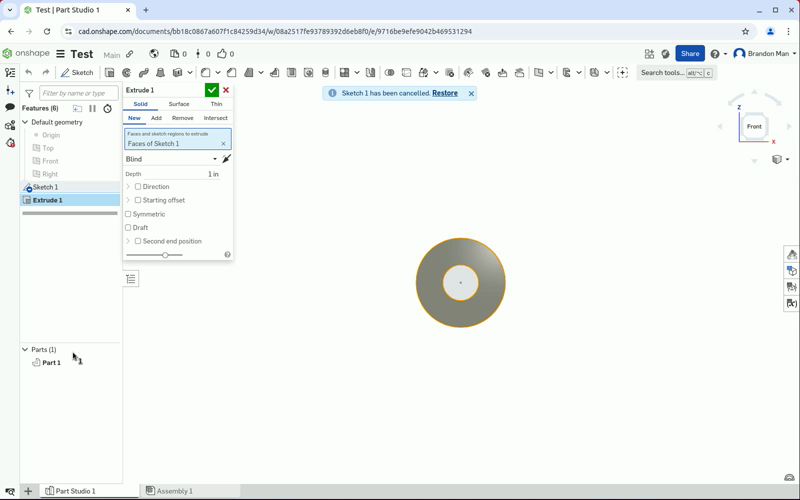
mouse_move(143, 106)
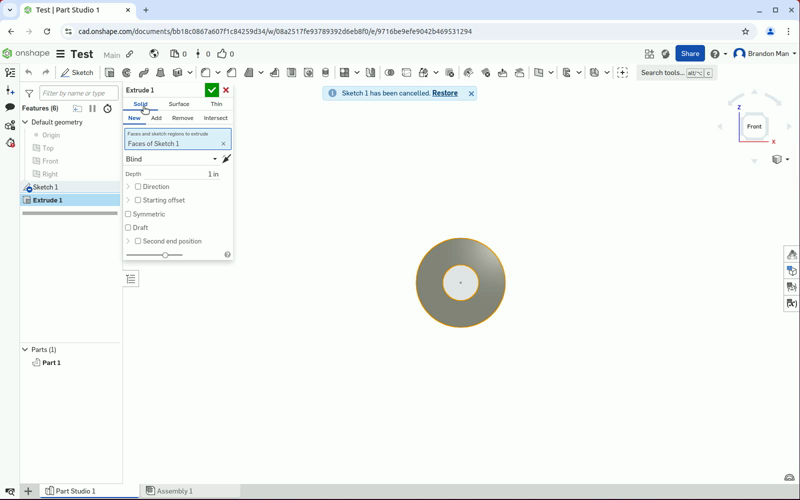
click(143, 106)
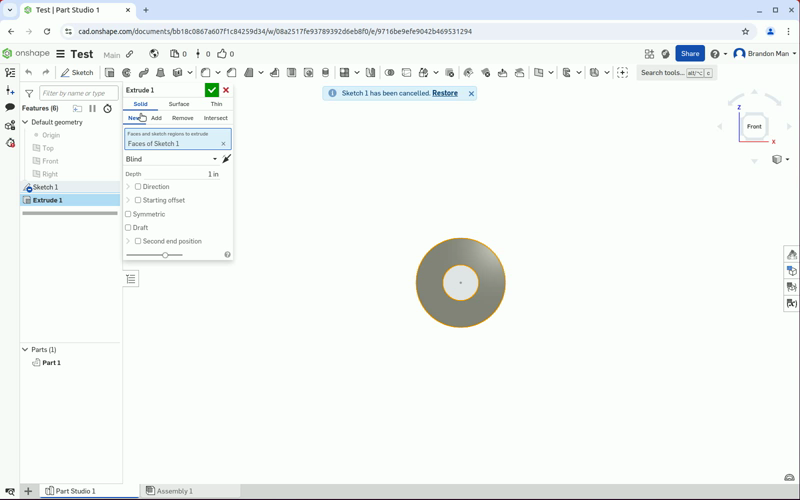
mouse_move(137, 120)
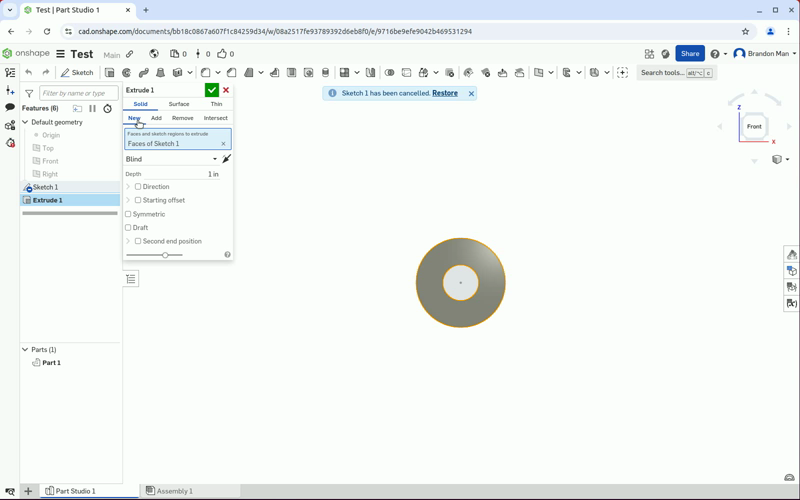
click(137, 120)
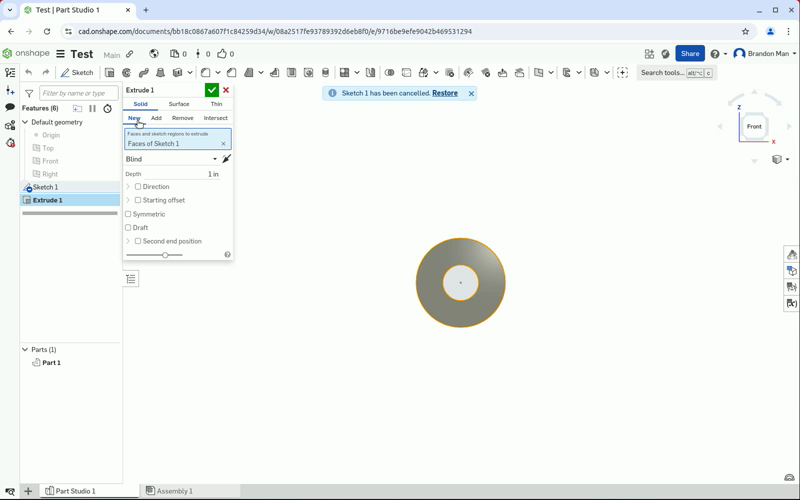
key(tab, 4)
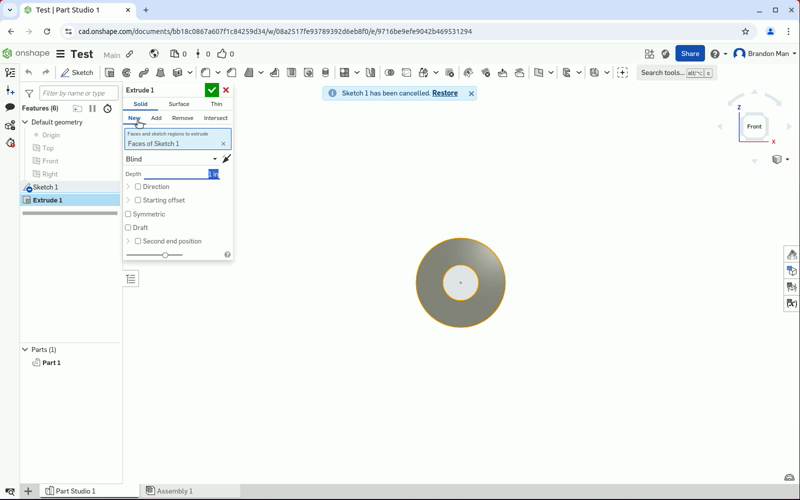
text(3.611)
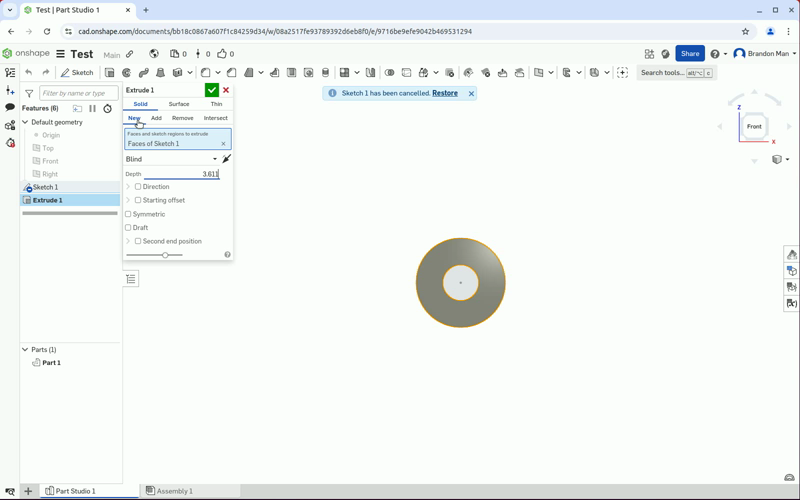
key(enter)
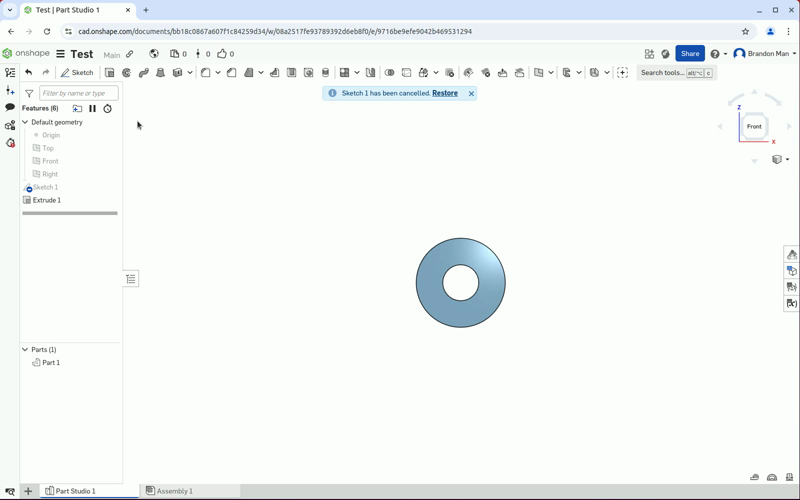
key(shift+h)
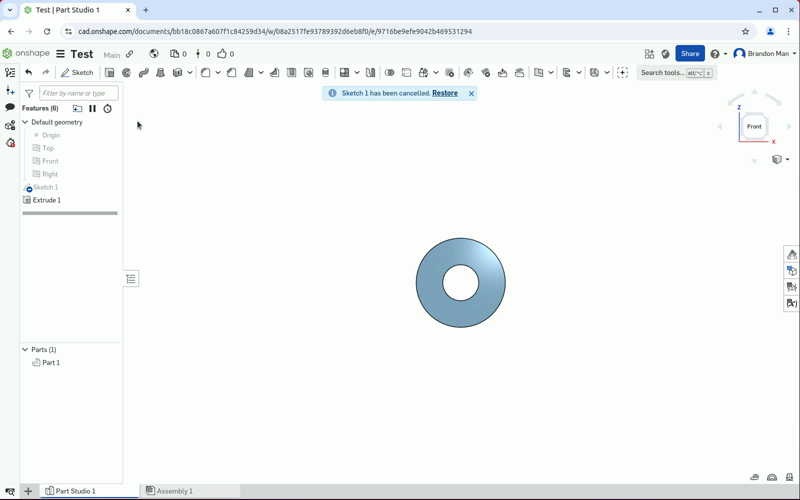
key(shift+h)
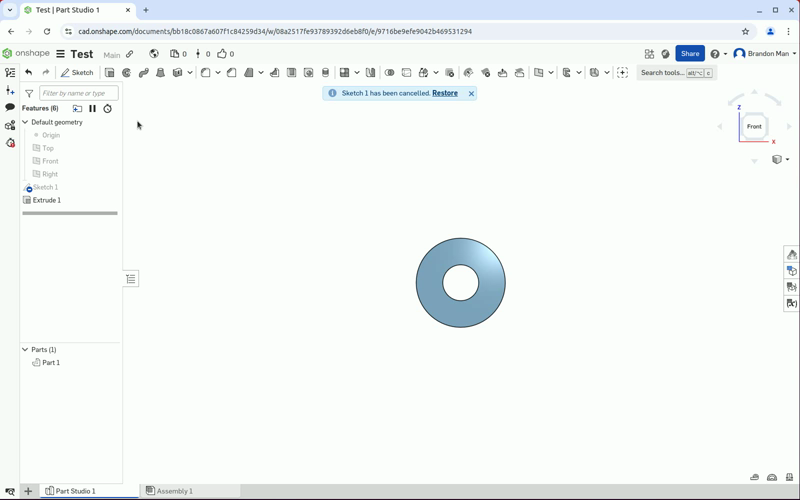
mouse_move(73, 189)
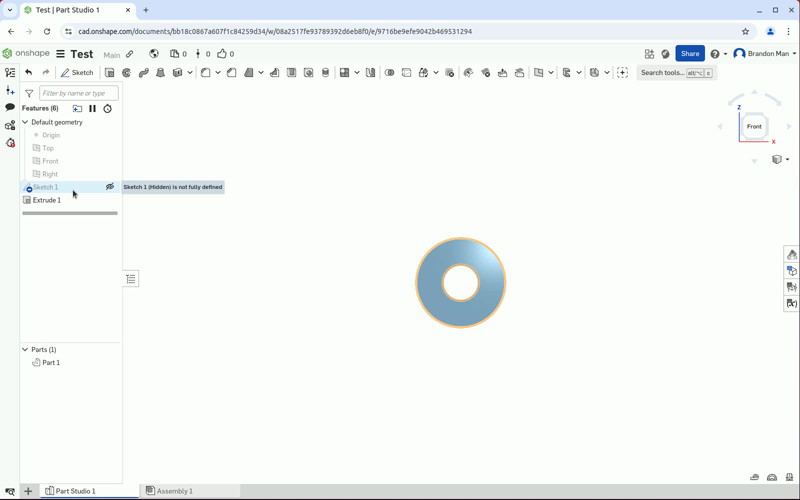
click(73, 189)
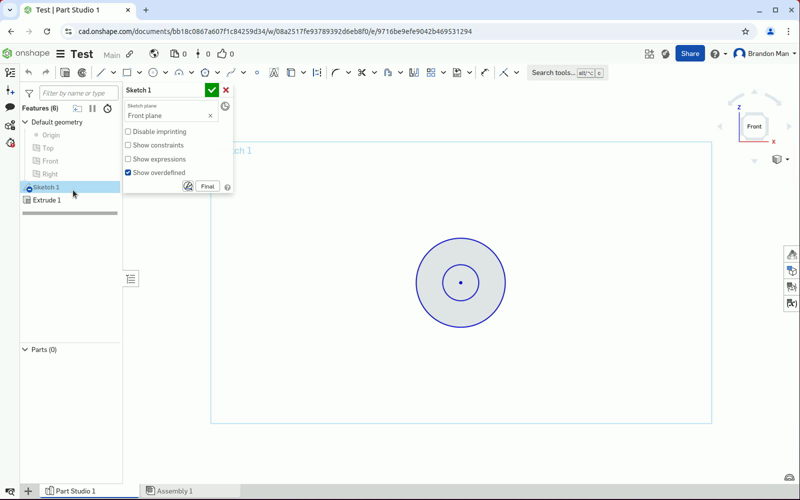
mouse_move(229, 92)
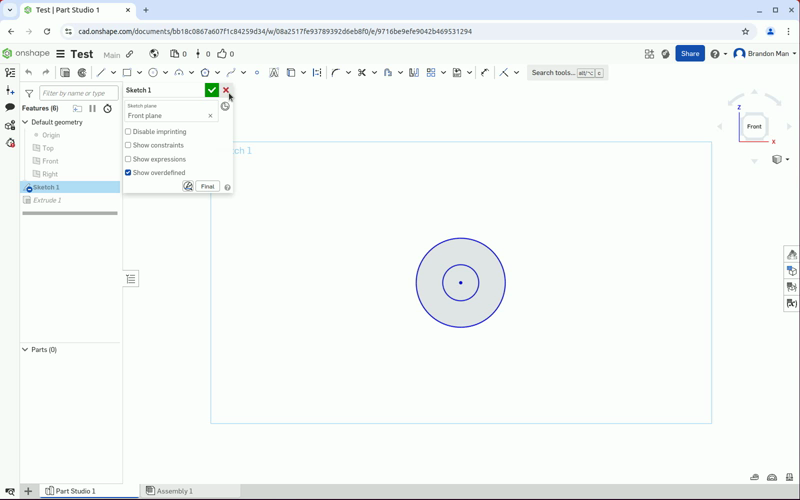
click(229, 92)
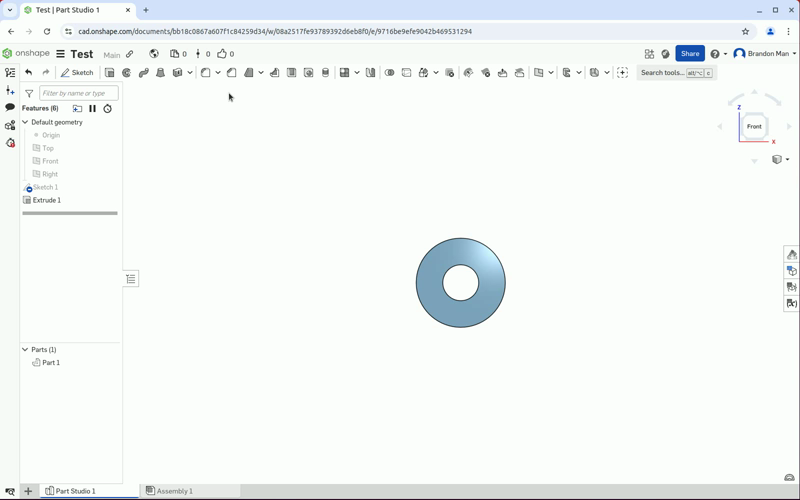
mouse_move(541, 75)
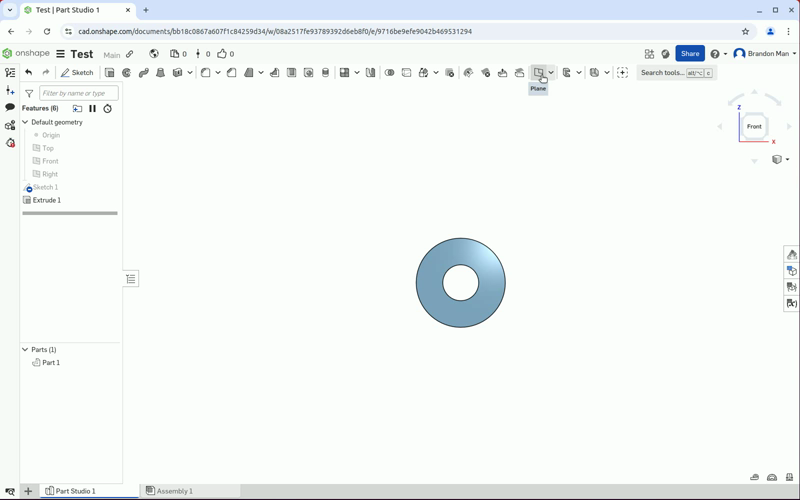
click(541, 75)
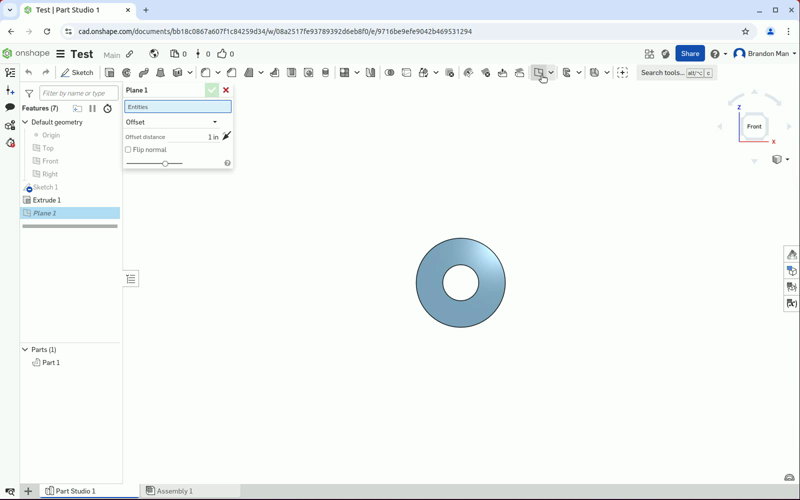
mouse_move(73, 163)
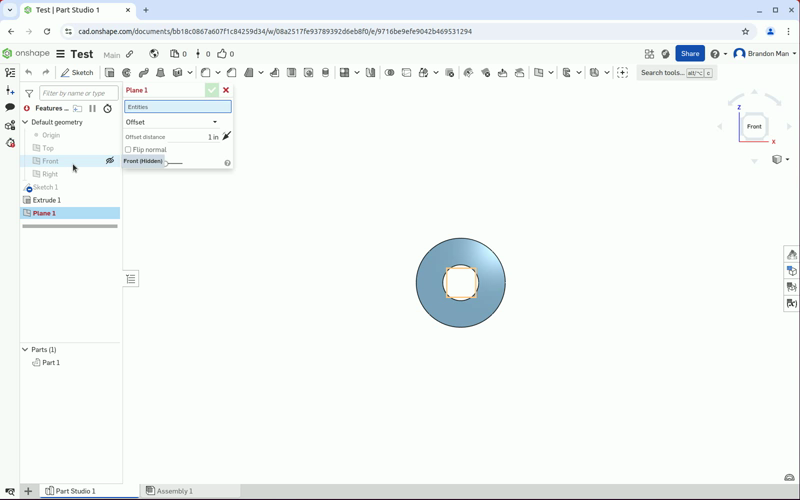
click(73, 163)
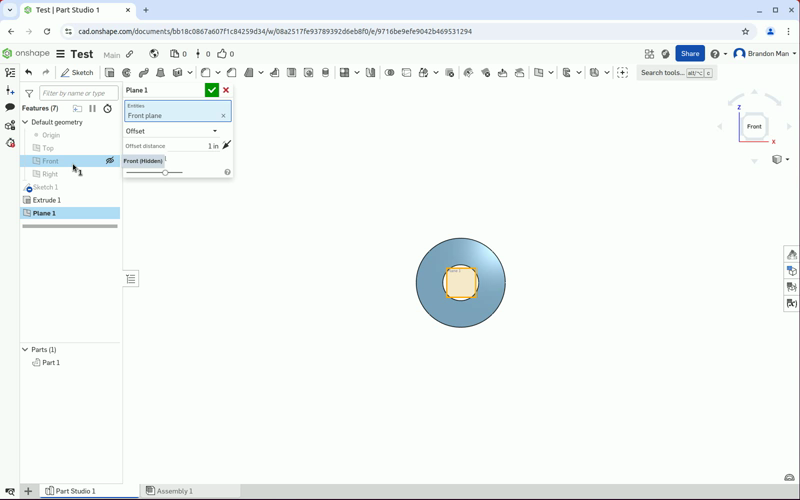
key(tab, 2)
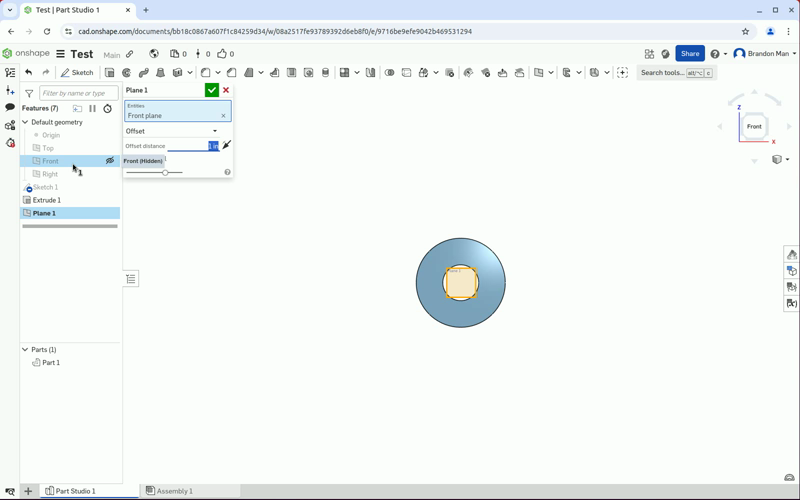
text(3.605)
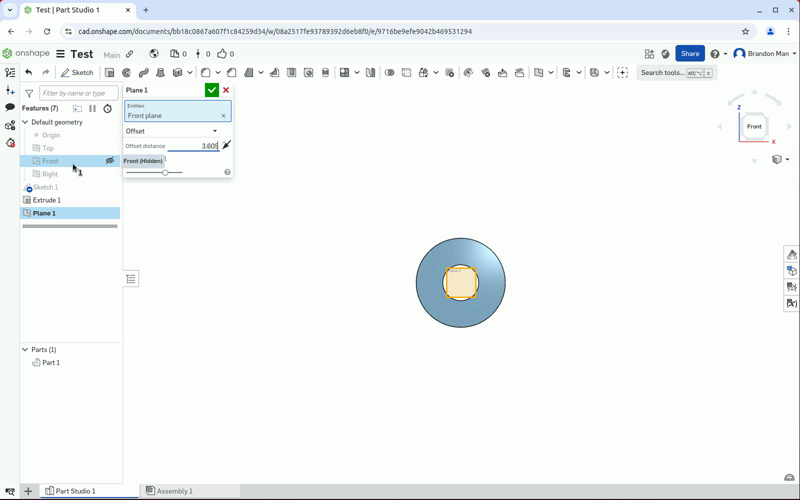
key(enter, 2)
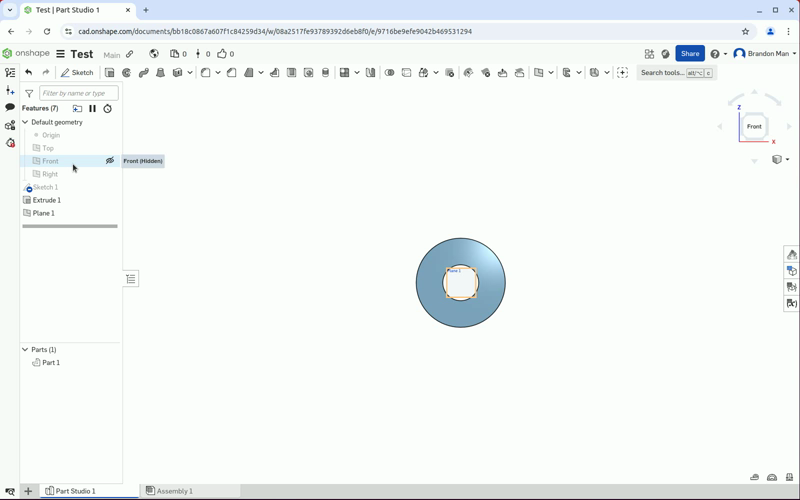
key(shift+s)
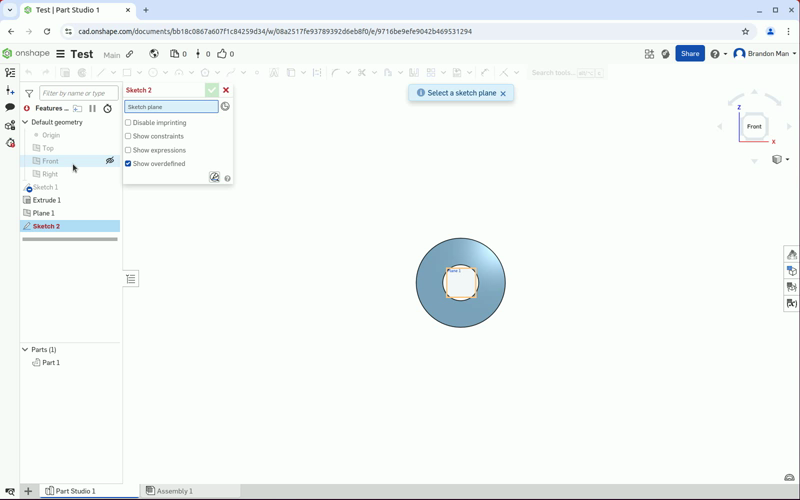
mouse_move(73, 215)
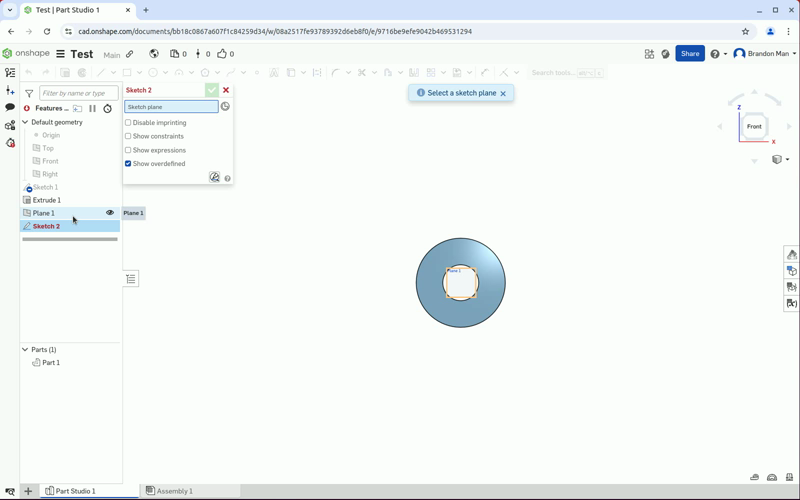
click(73, 215)
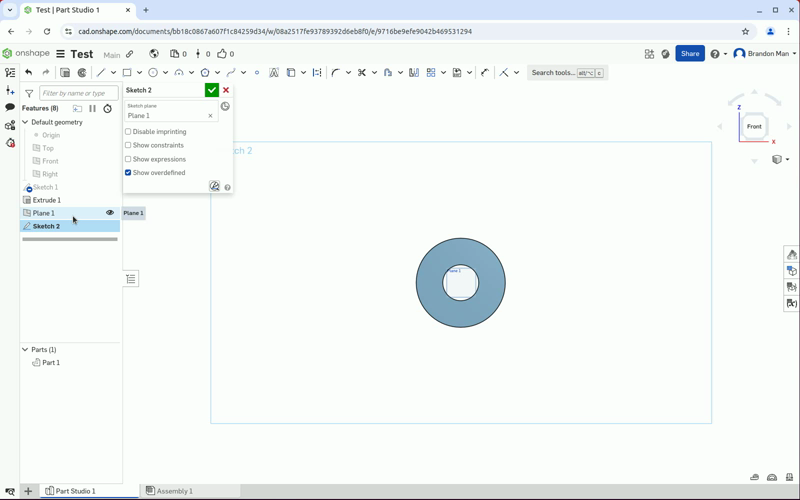
mouse_move(73, 352)
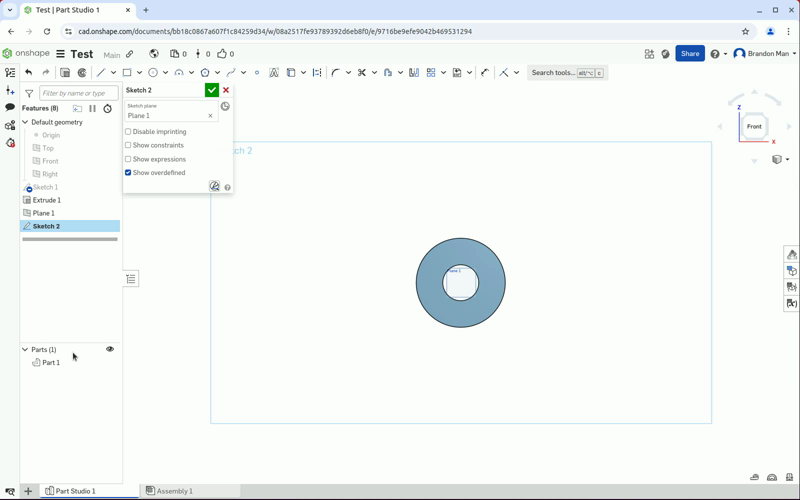
key(y)
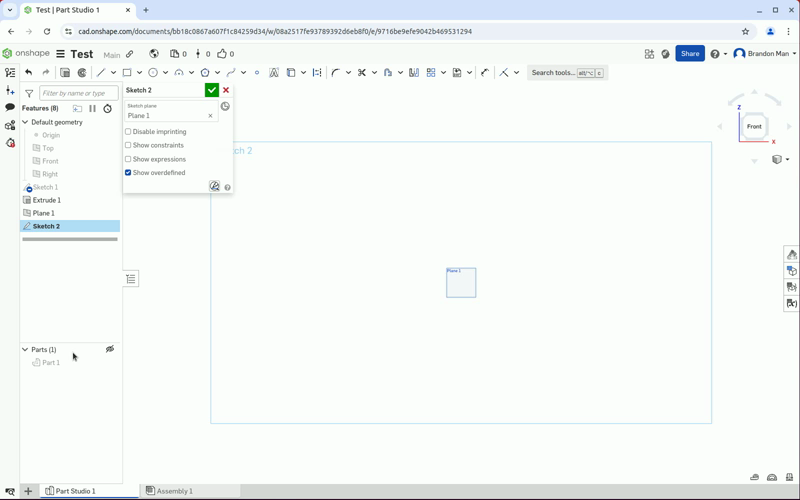
key(c)
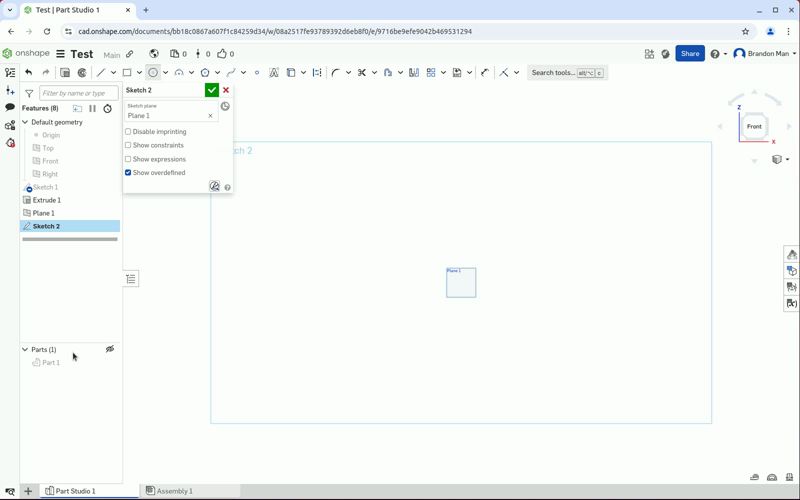
key_down(shift)
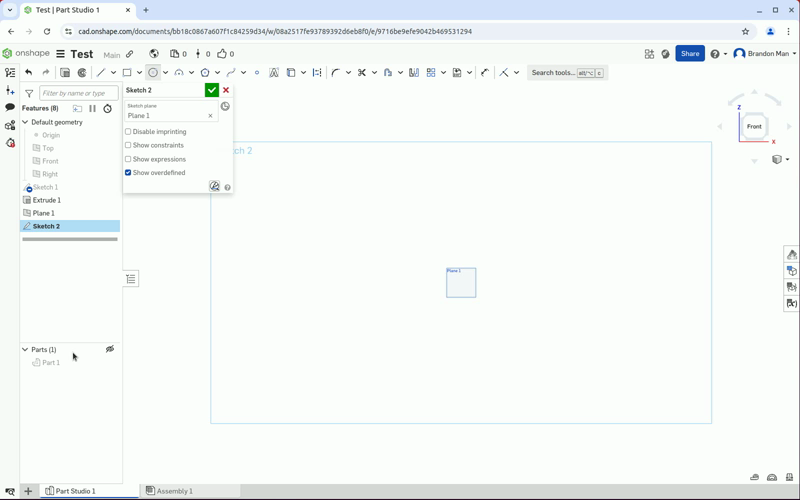
mouse_move(460, 282)
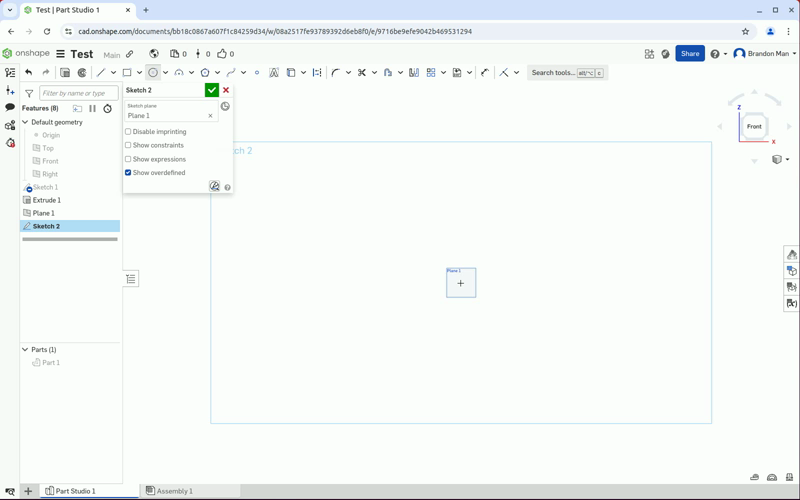
click(460, 282)
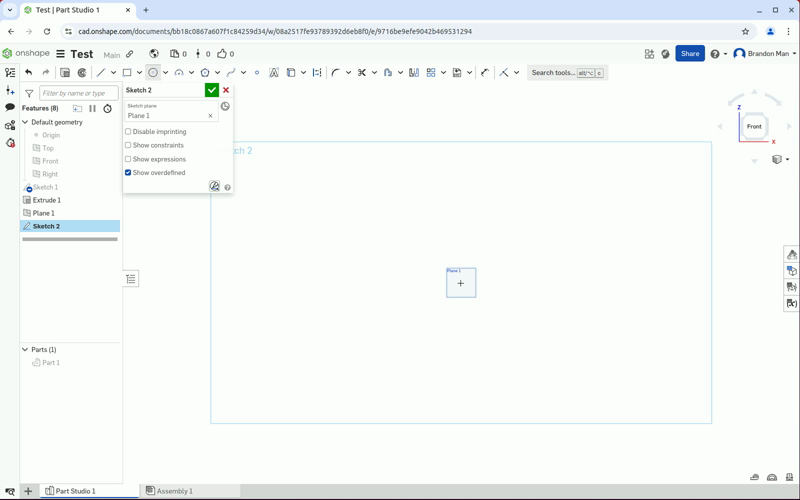
key_up(shift)
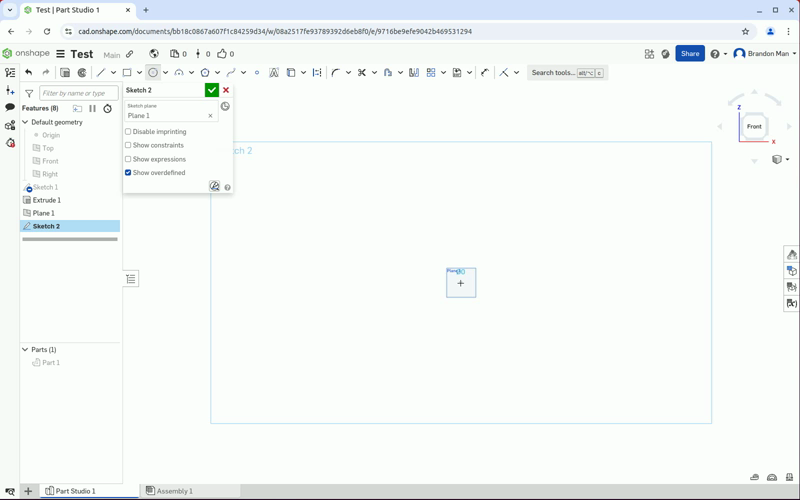
mouse_move(492, 282)
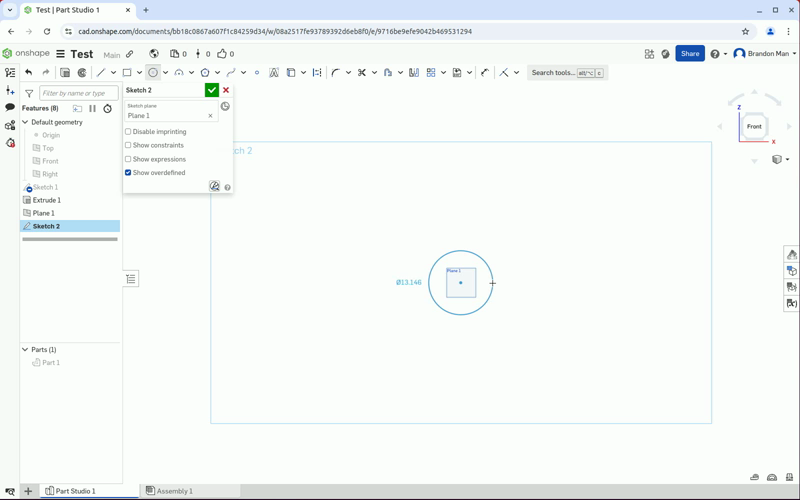
click(492, 282)
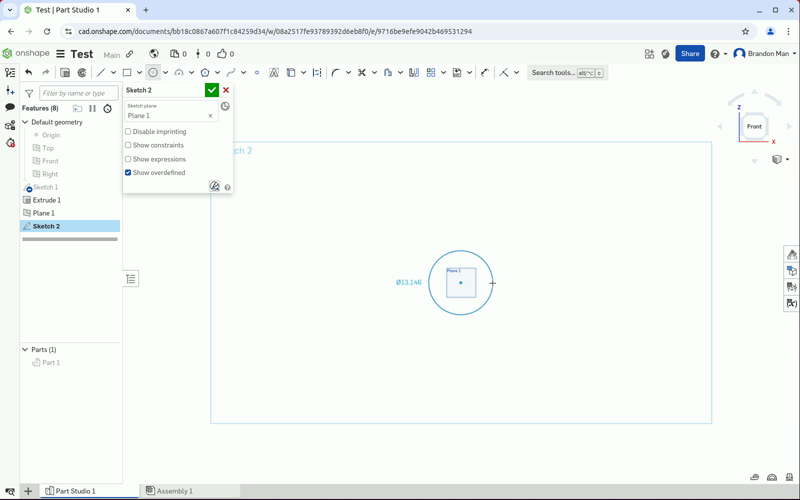
key(esc)
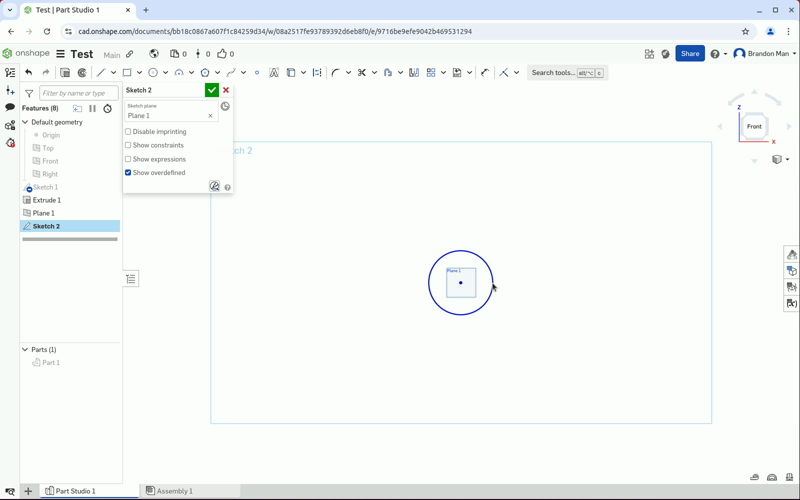
key(c)
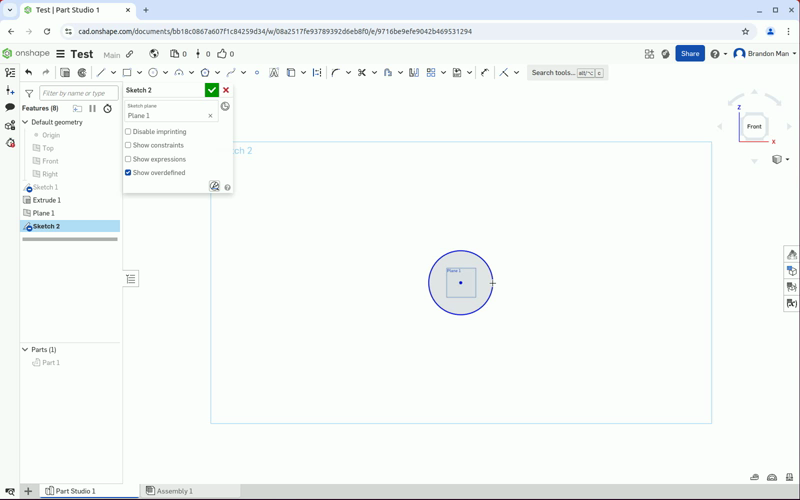
key_down(shift)
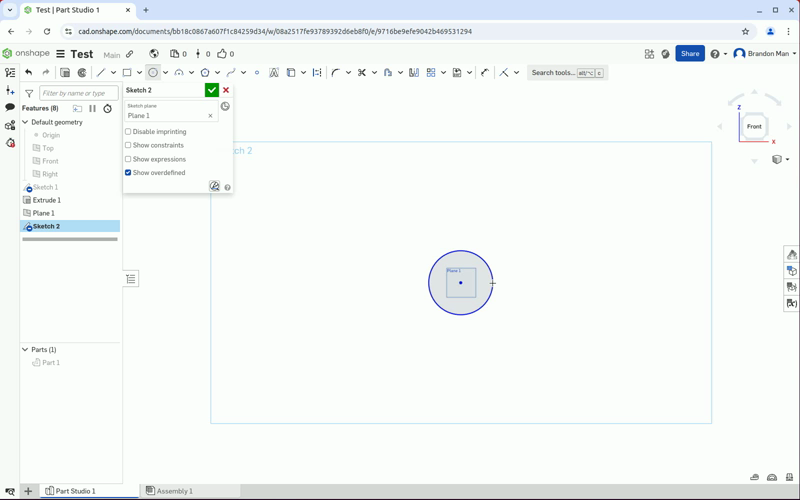
mouse_move(460, 282)
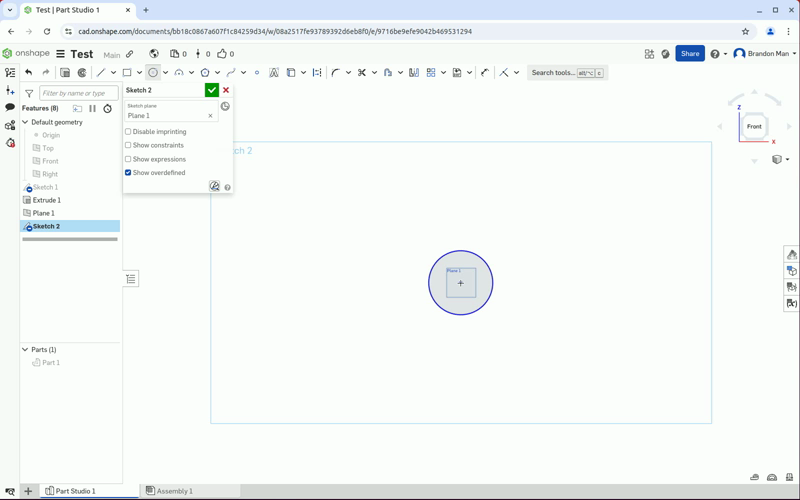
click(460, 282)
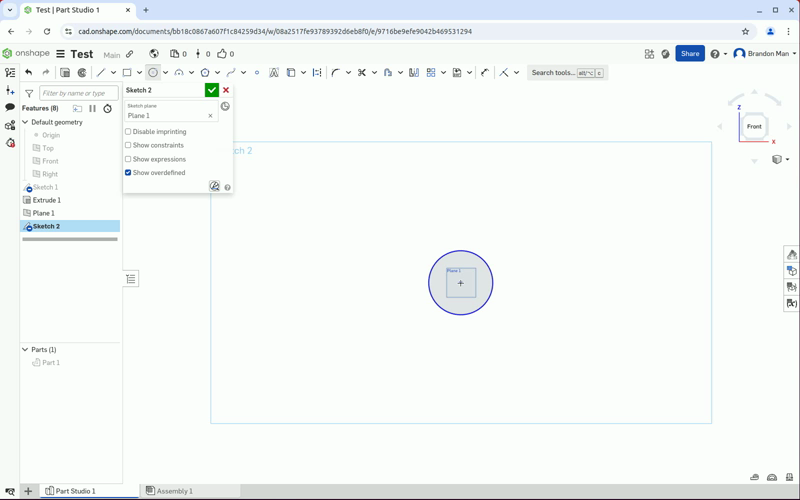
key_up(shift)
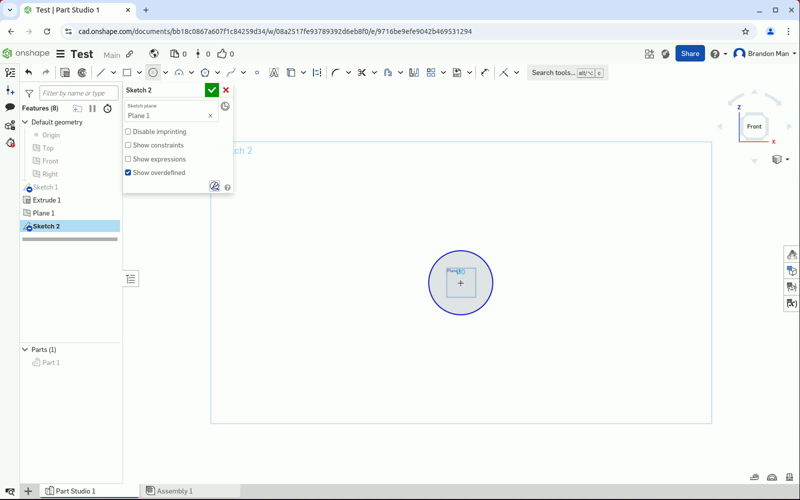
mouse_move(478, 282)
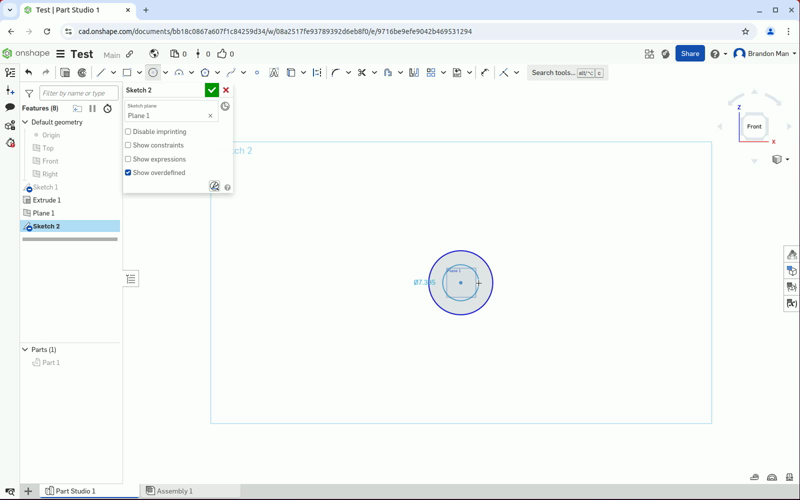
click(478, 282)
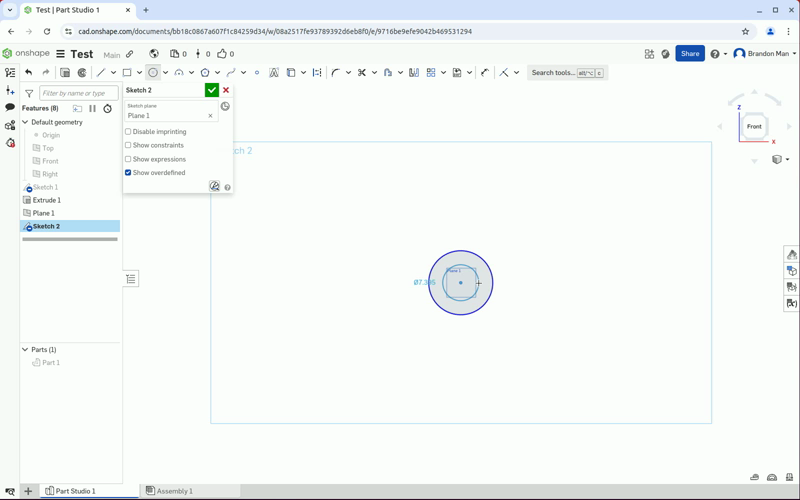
key(esc)
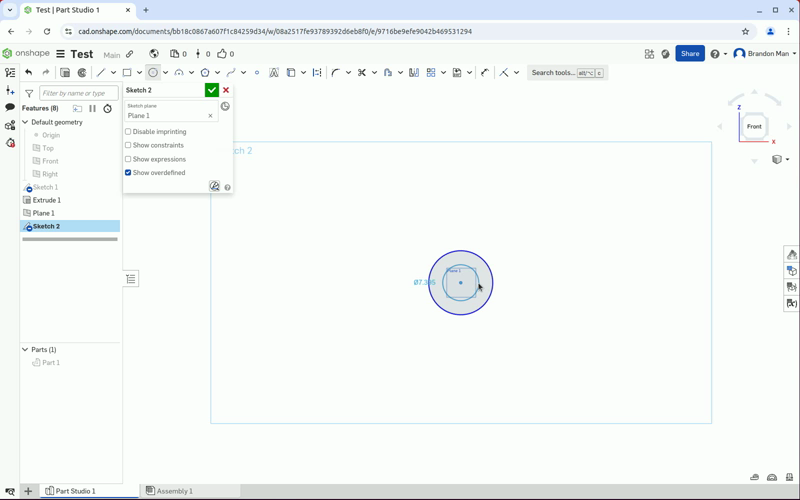
mouse_move(482, 268)
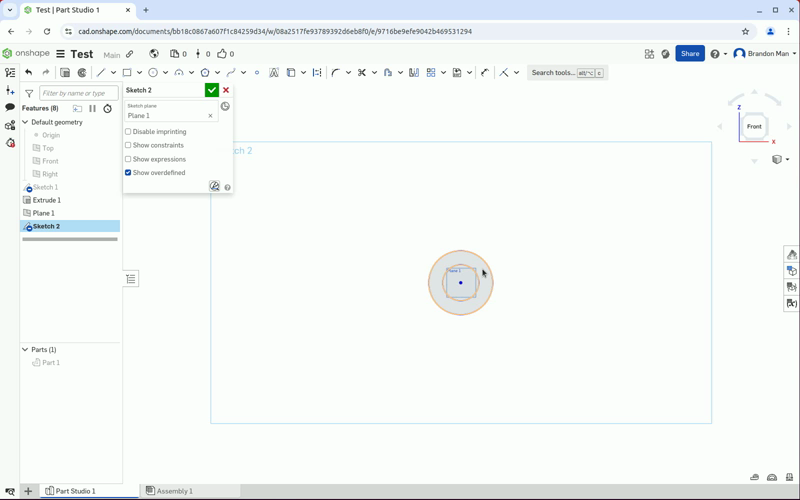
click(482, 268)
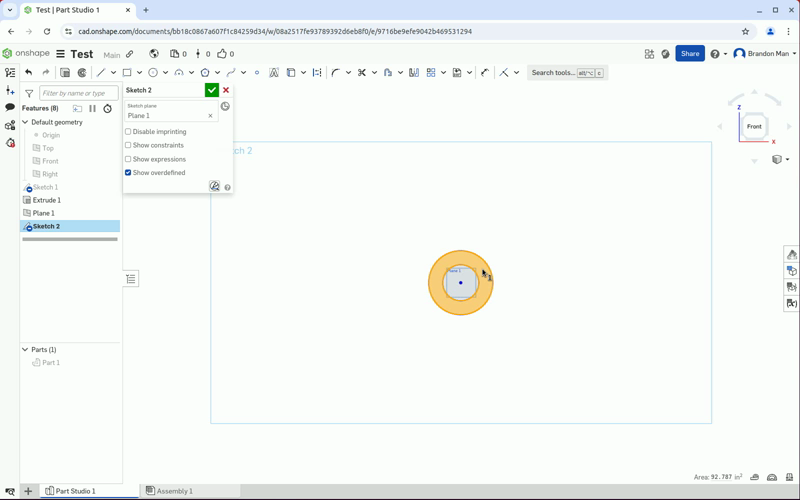
mouse_move(73, 352)
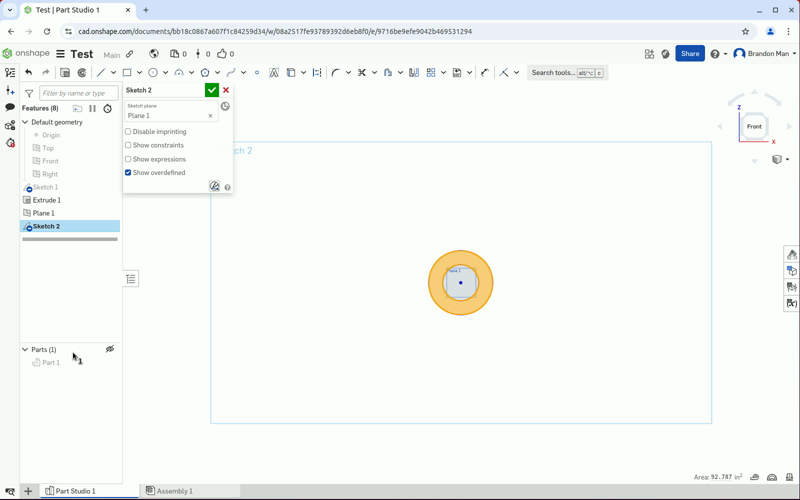
key(shift+y)
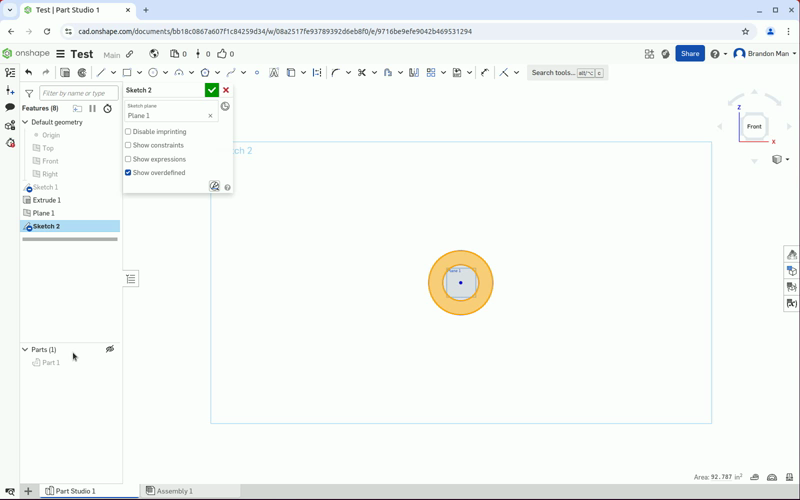
key(shift+e)
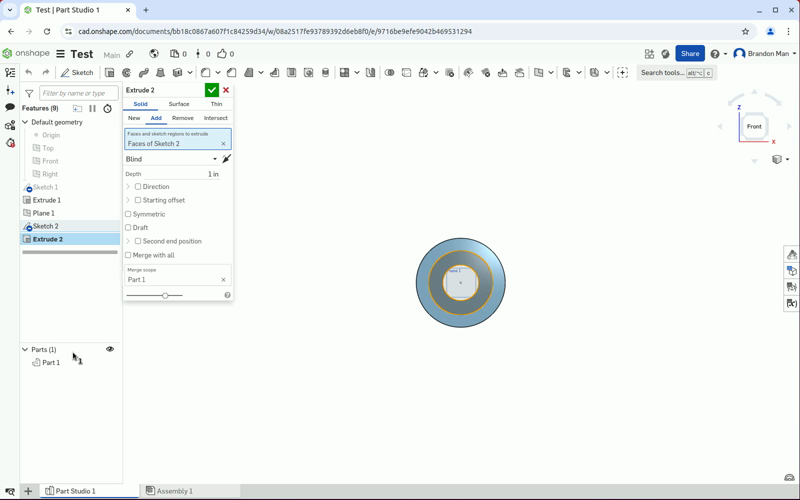
mouse_move(143, 106)
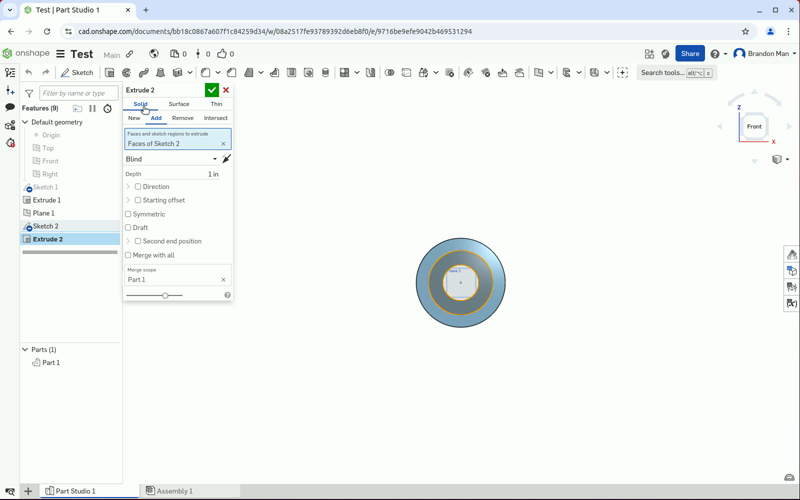
click(143, 106)
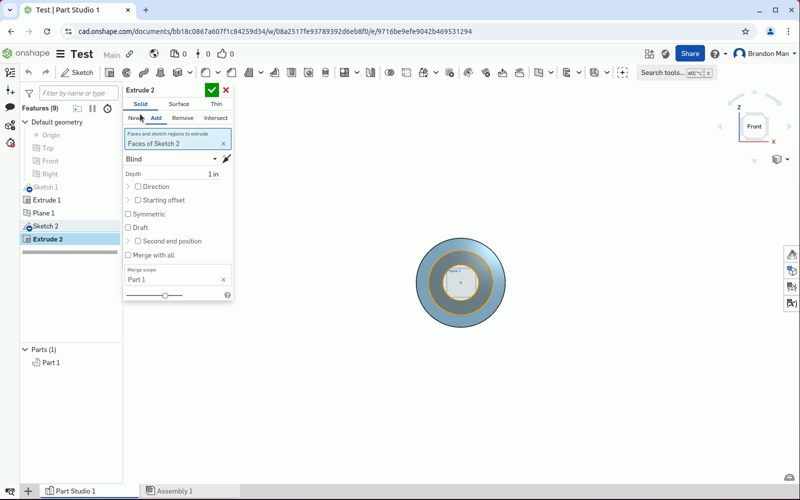
mouse_move(137, 120)
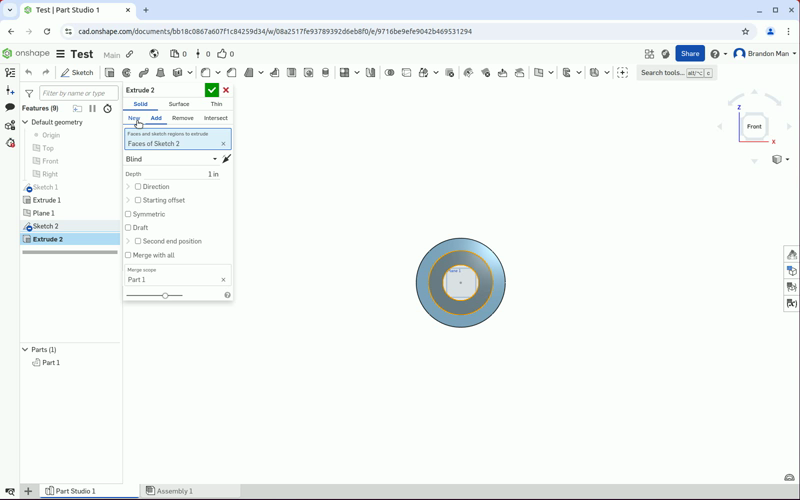
click(137, 120)
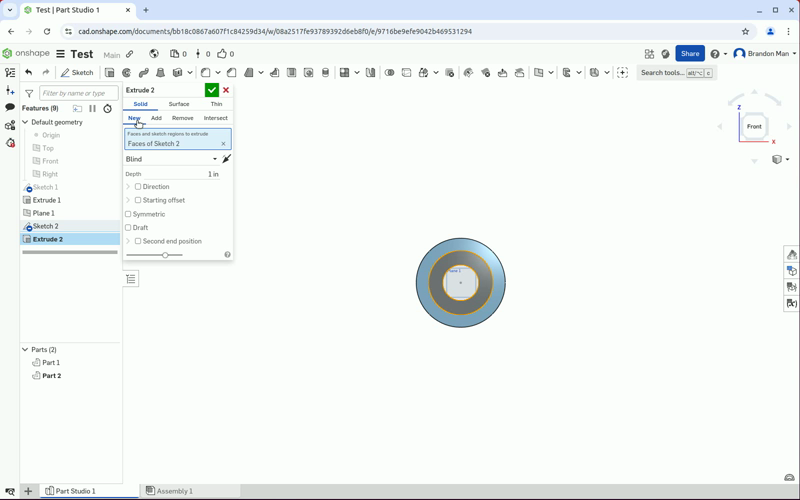
key(tab, 4)
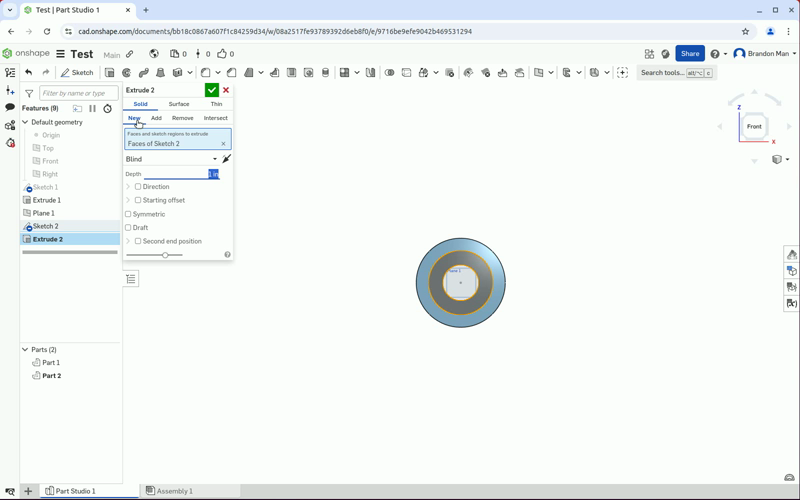
text(1.204)
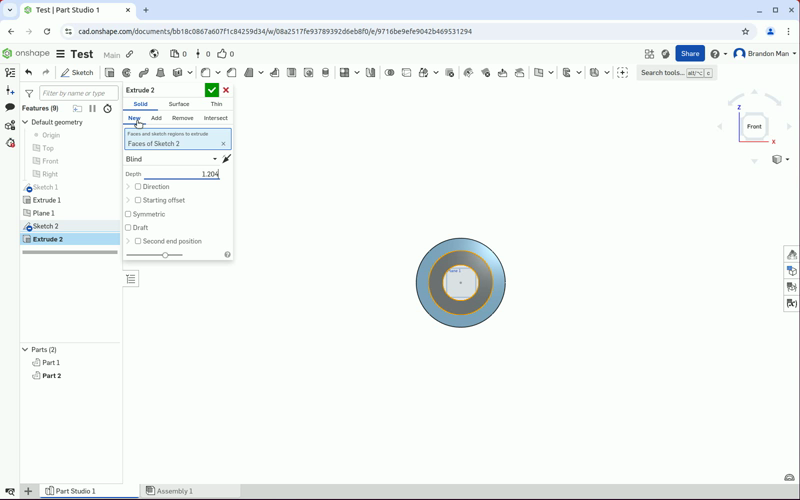
key(enter)
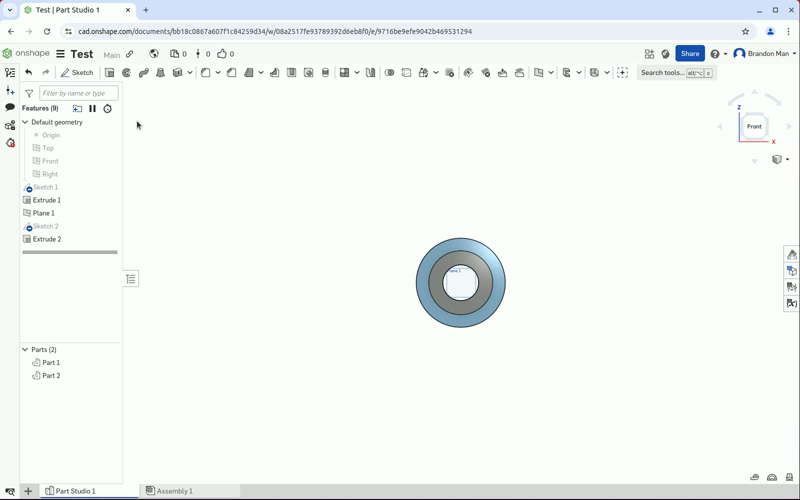
key(shift+h)
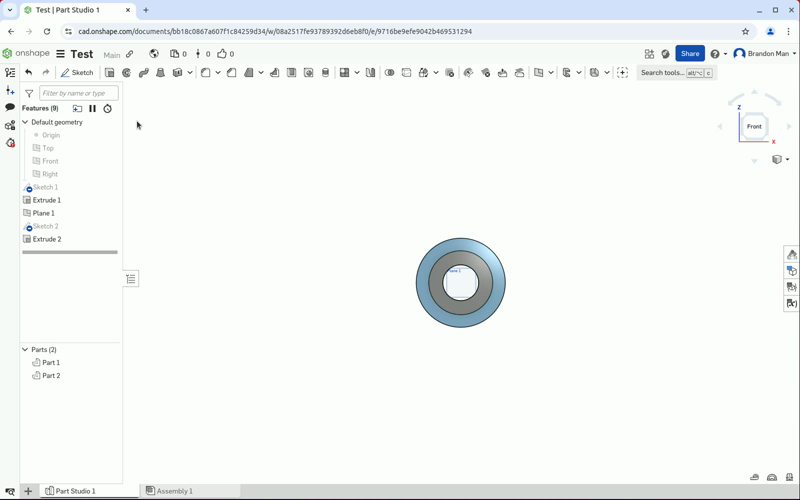
key(shift+h)
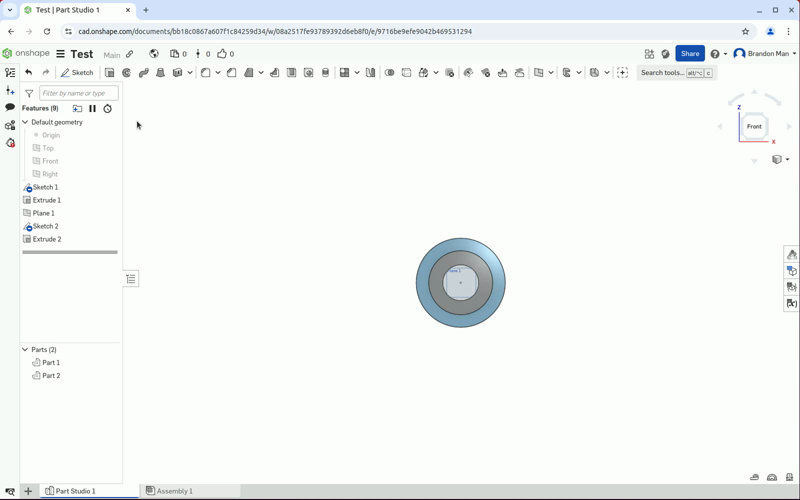
key(shift+7)
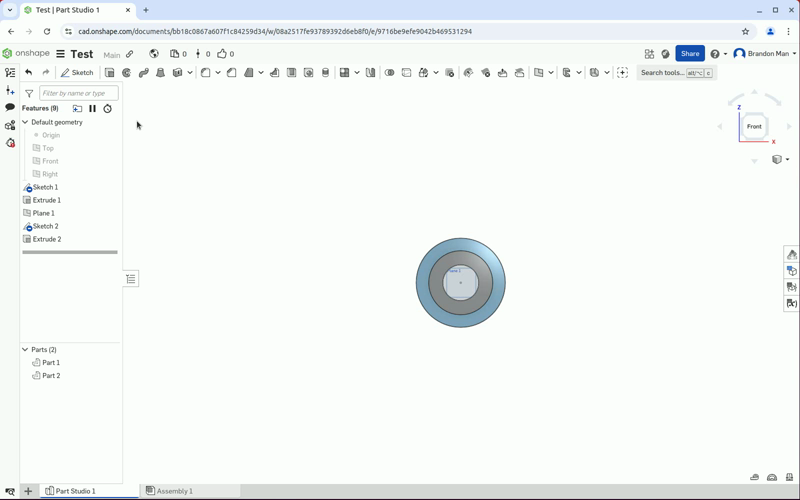
key(left, 2)
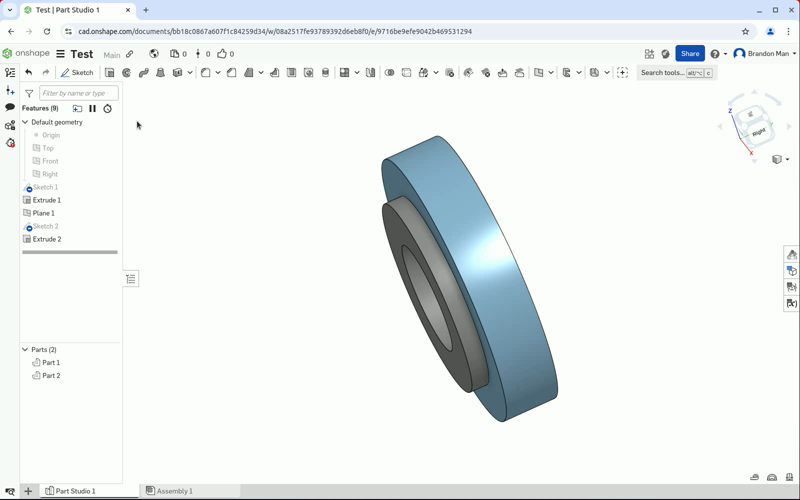
key(down, 2)
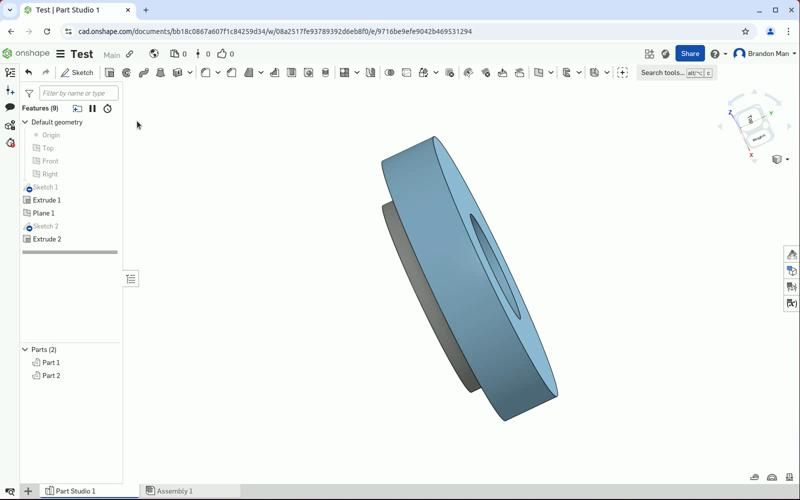
key(up, 2)
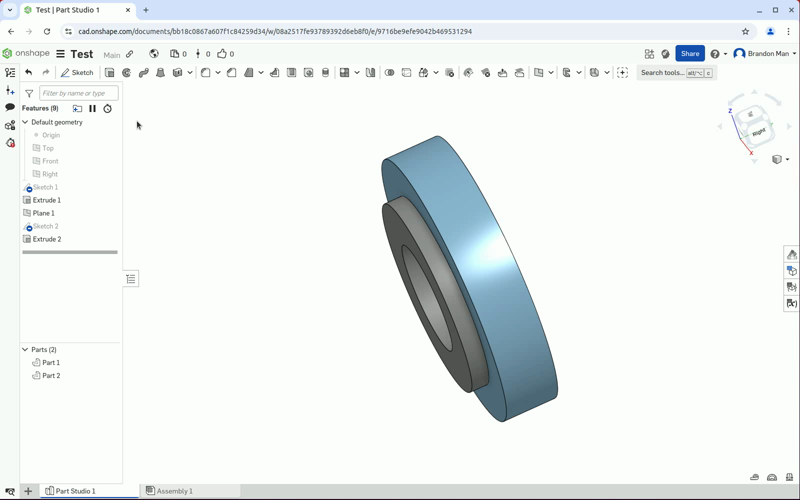
key(right, 2)
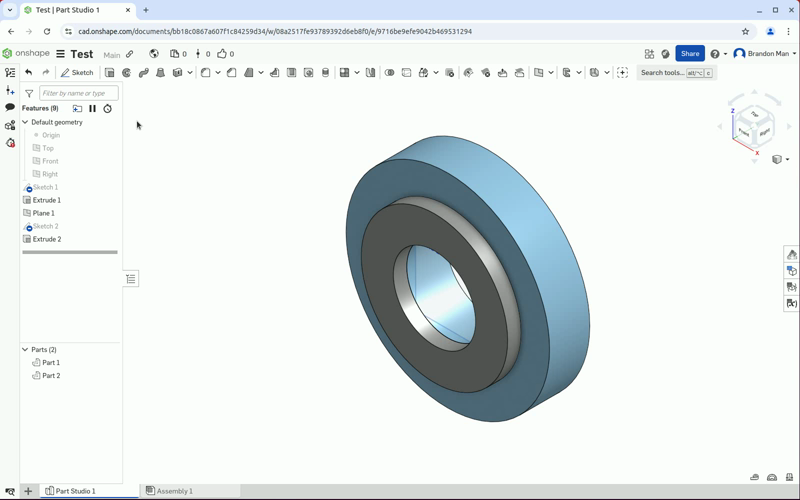
mouse_move(73, 189)
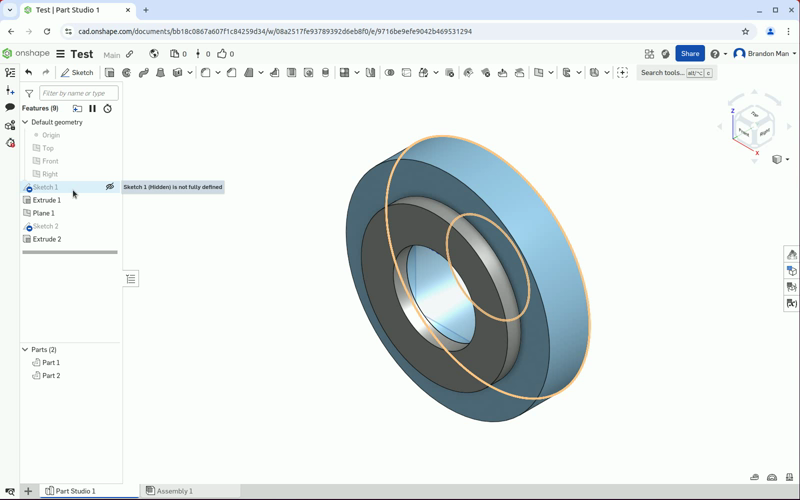
click(73, 189)